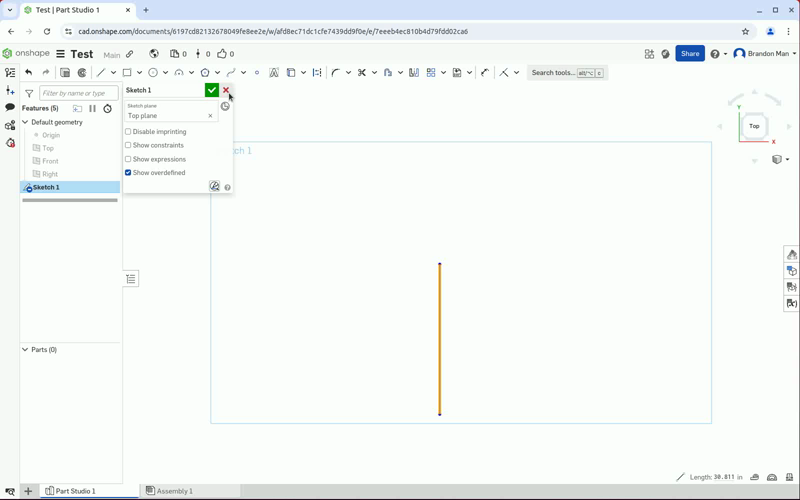
key(shift+h)
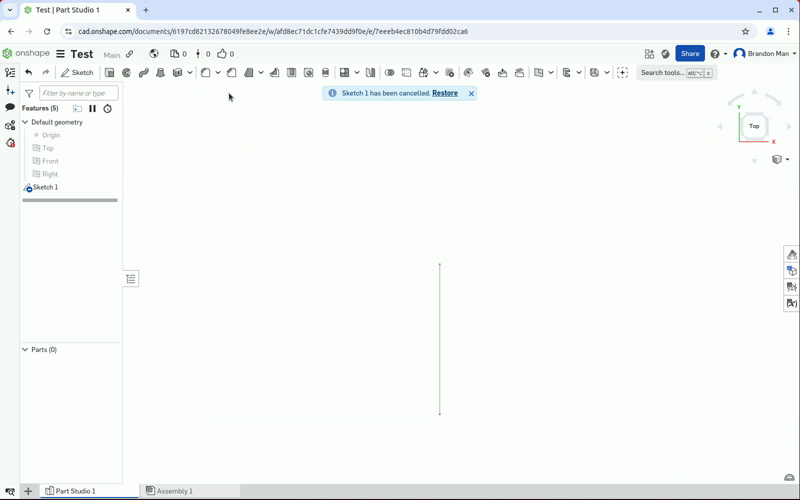
key(shift+s)
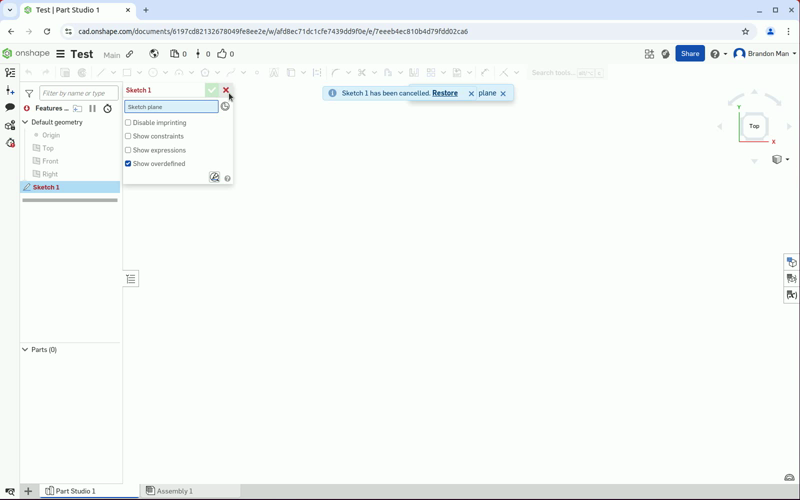
mouse_move(73, 150)
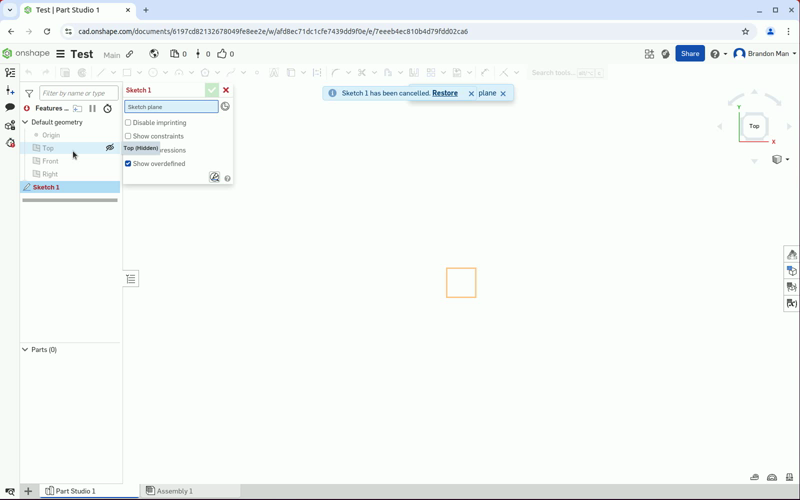
click(73, 150)
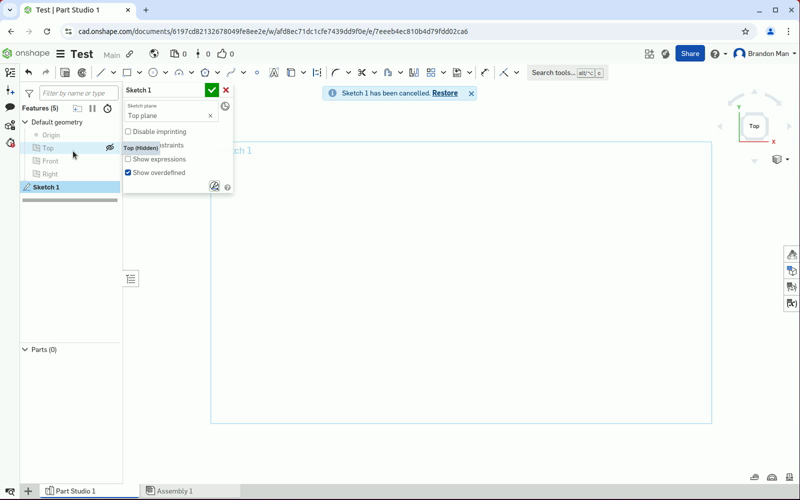
mouse_move(73, 352)
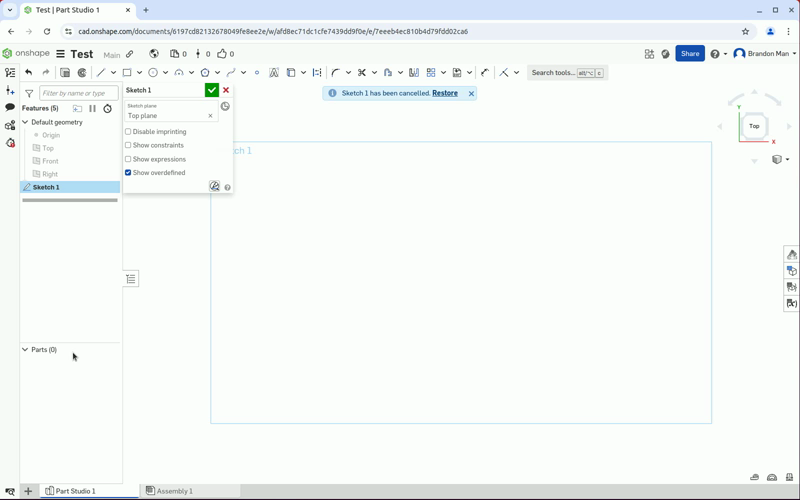
key(y)
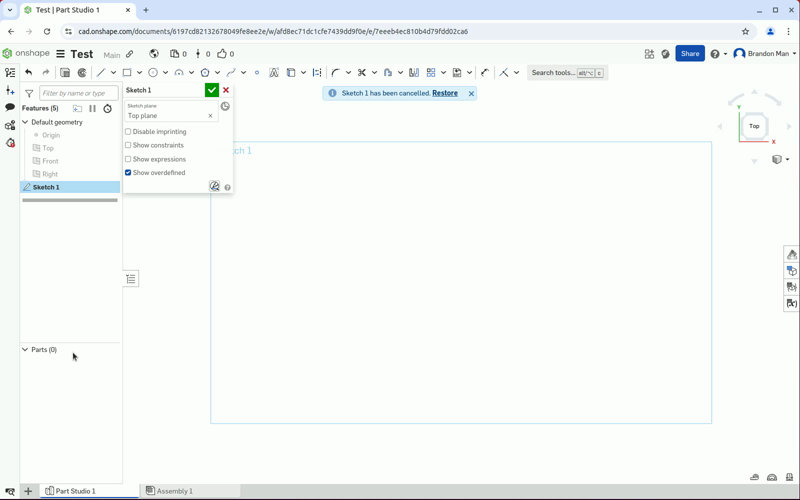
key(l)
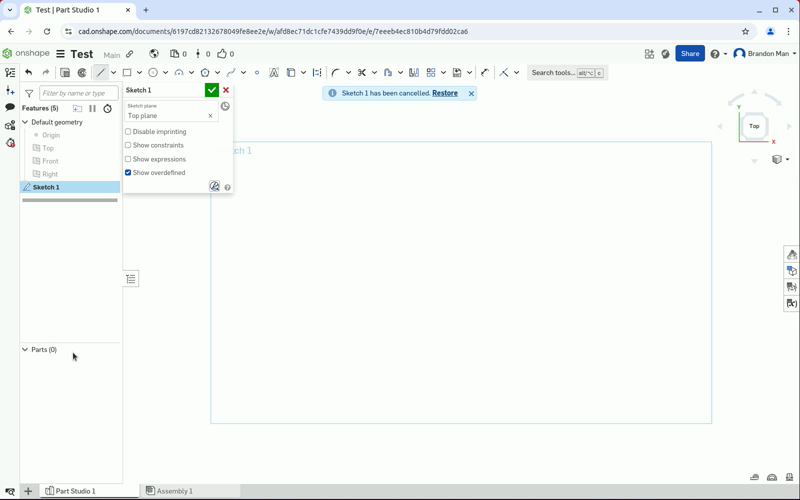
key_down(shift)
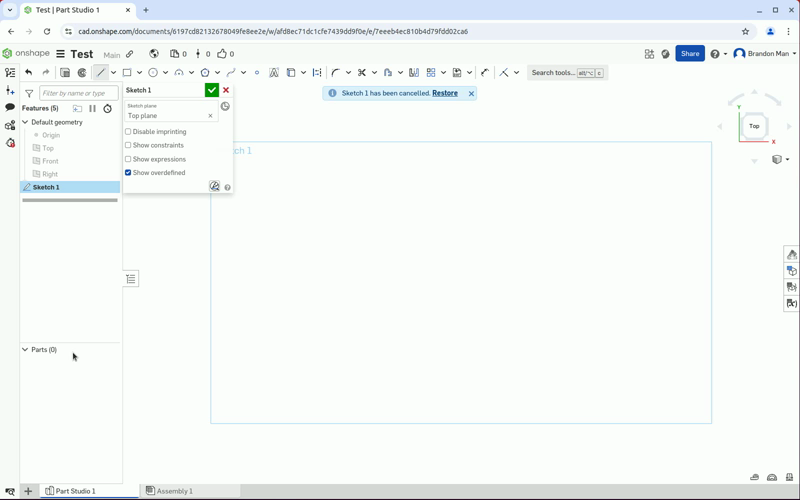
mouse_move(349, 305)
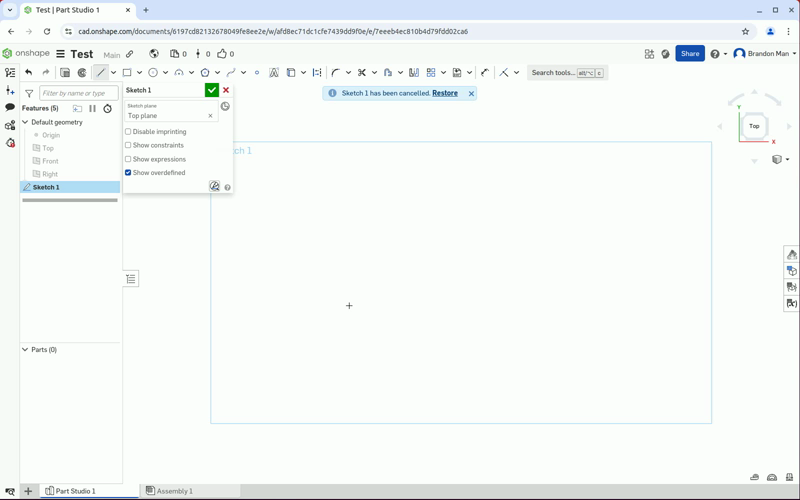
click(349, 305)
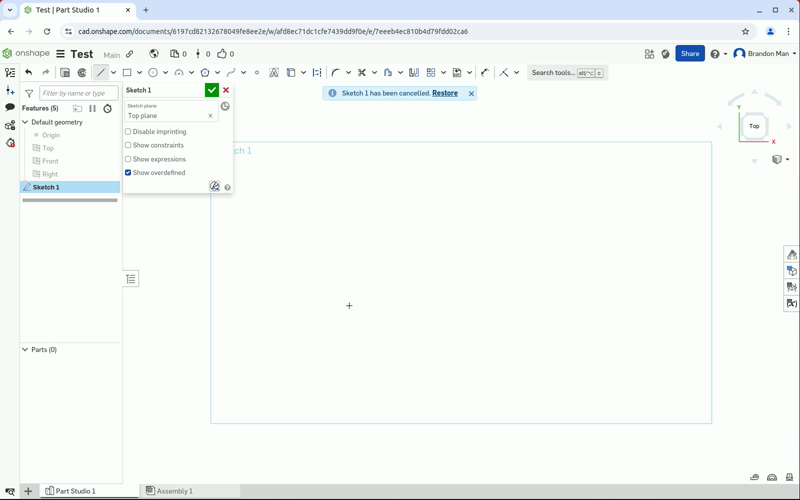
key_up(shift)
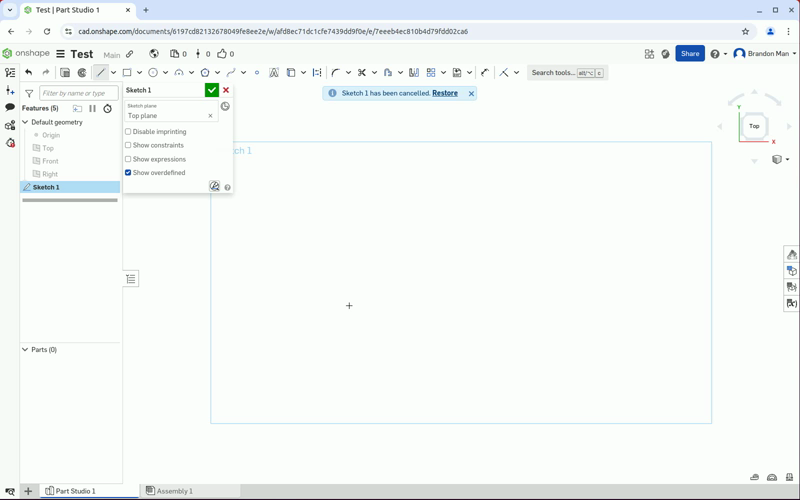
key_down(shift)
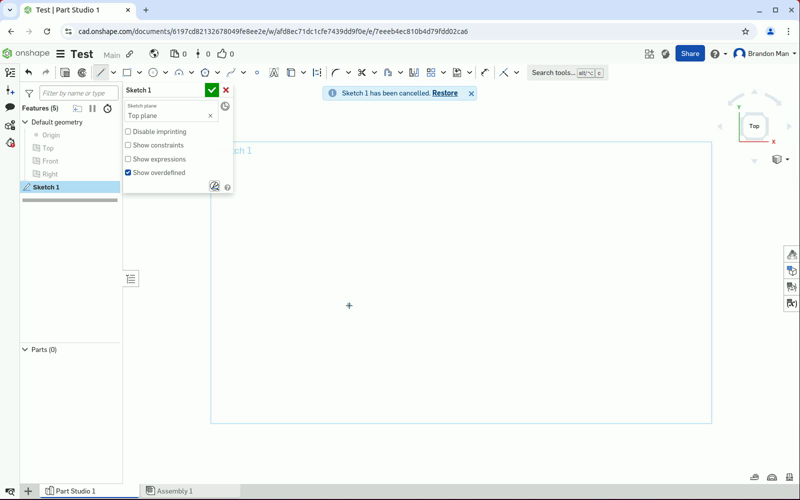
mouse_move(447, 305)
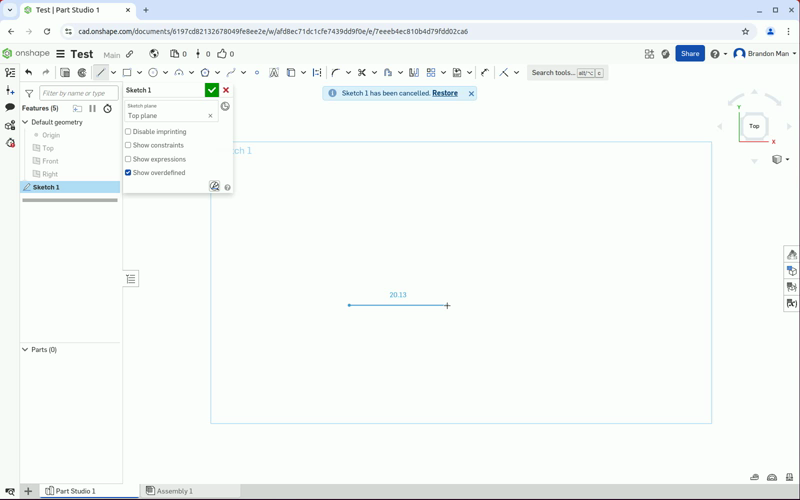
click(447, 305)
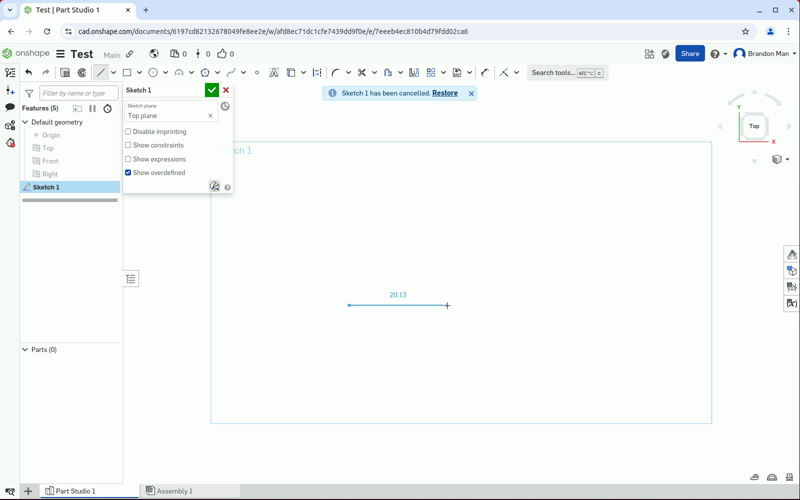
key_up(shift)
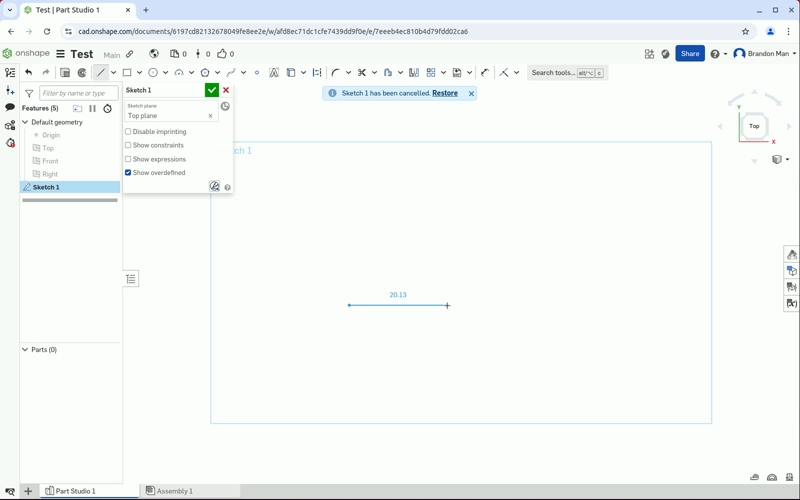
key_down(shift)
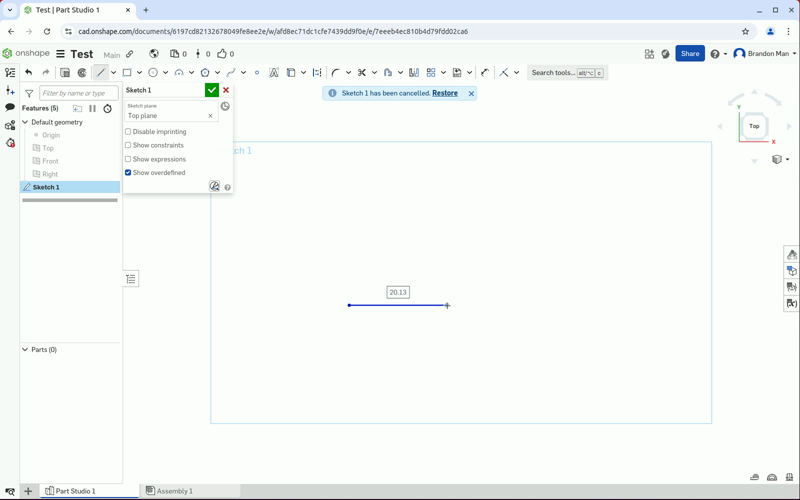
mouse_move(477, 305)
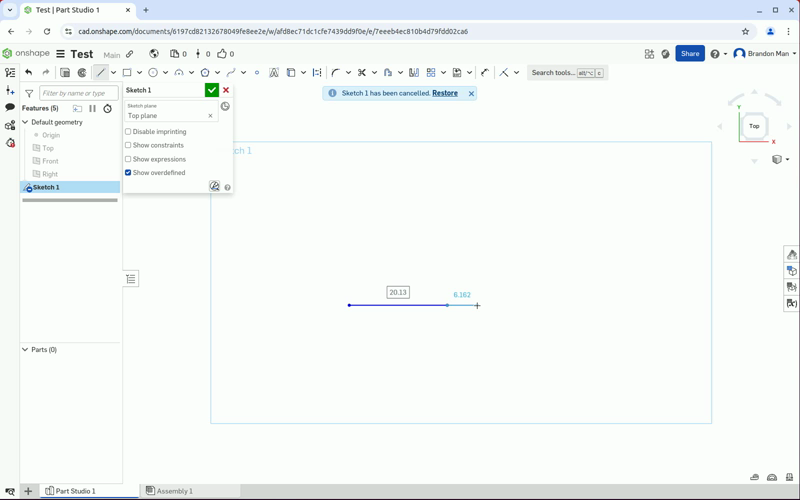
mouse_move(447, 250)
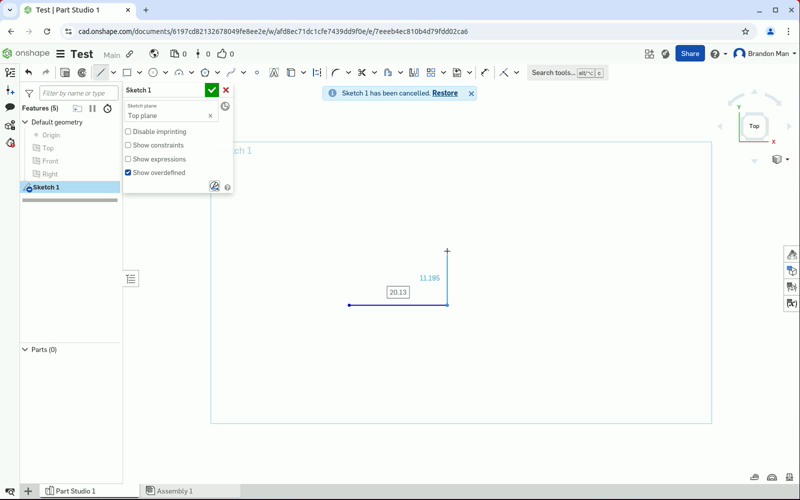
click(447, 250)
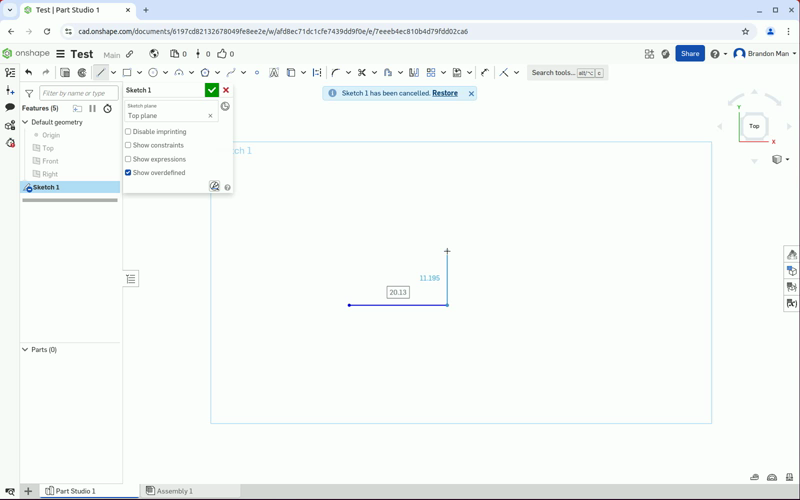
key_up(shift)
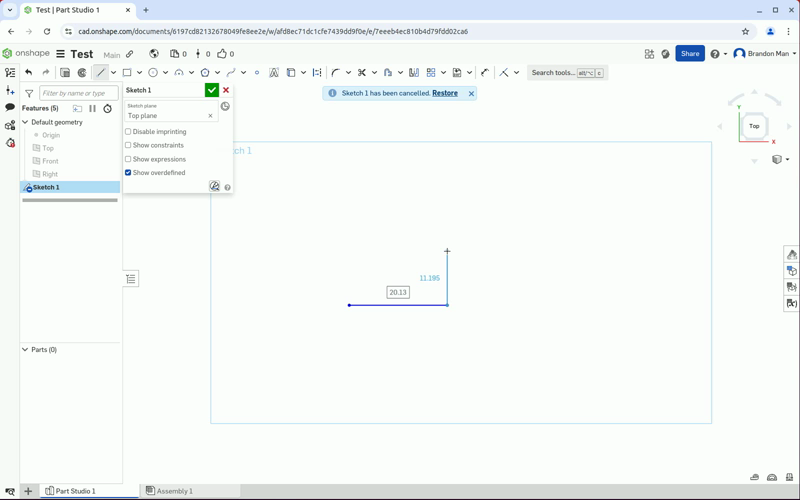
key_down(shift)
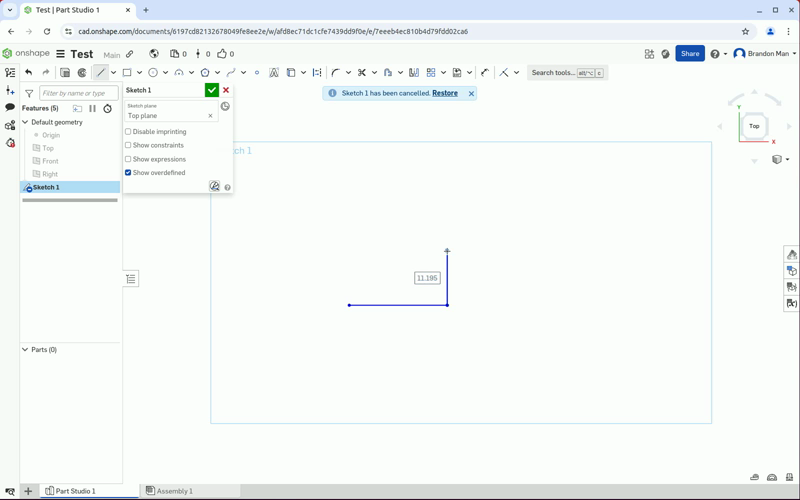
mouse_move(349, 250)
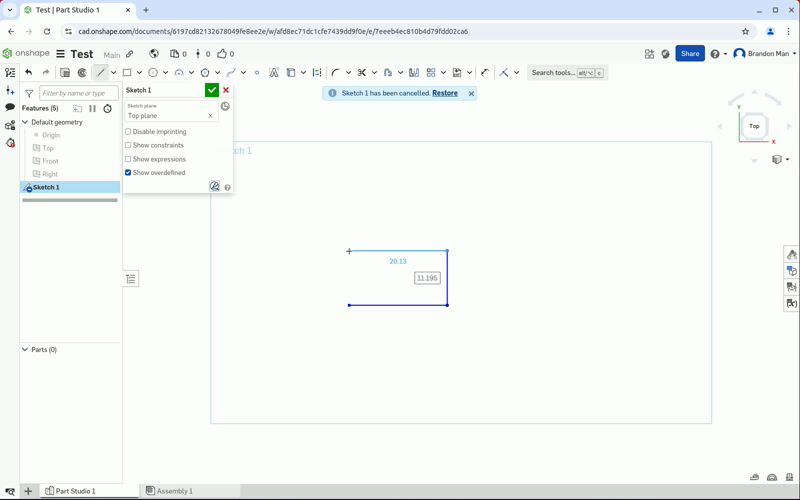
click(349, 250)
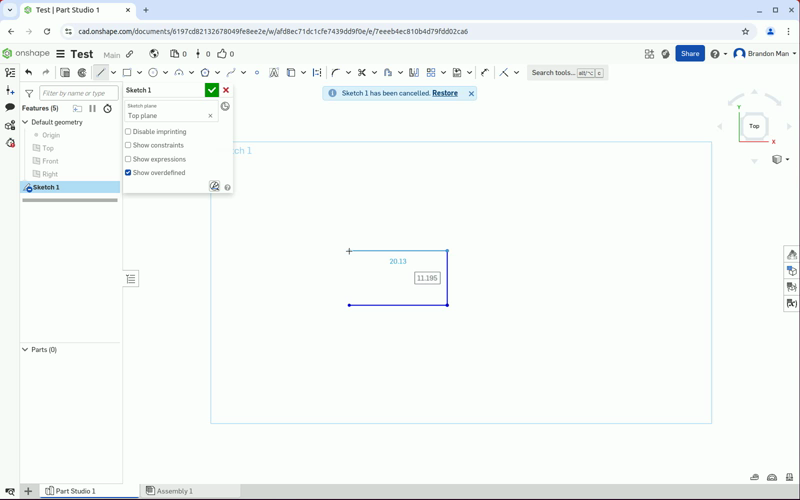
key_up(shift)
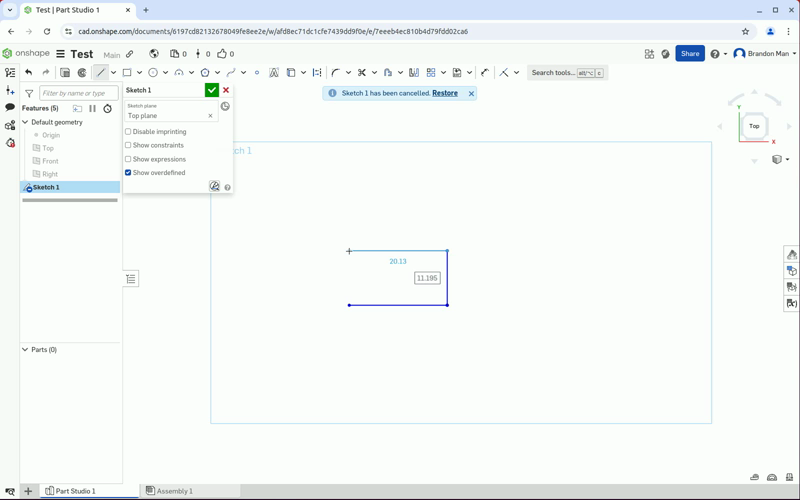
mouse_move(379, 250)
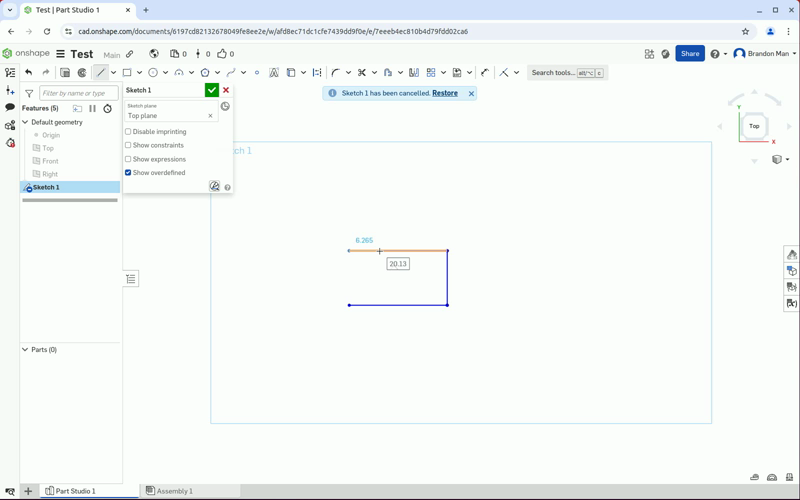
key_down(shift)
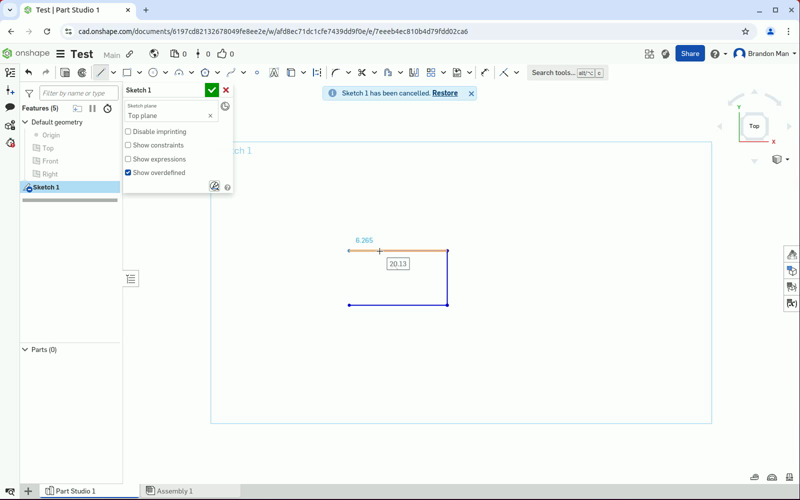
mouse_move(349, 305)
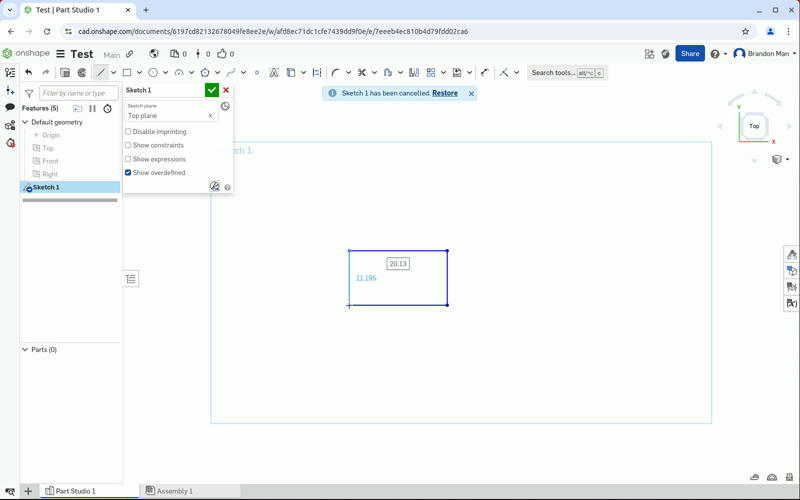
key_up(shift)
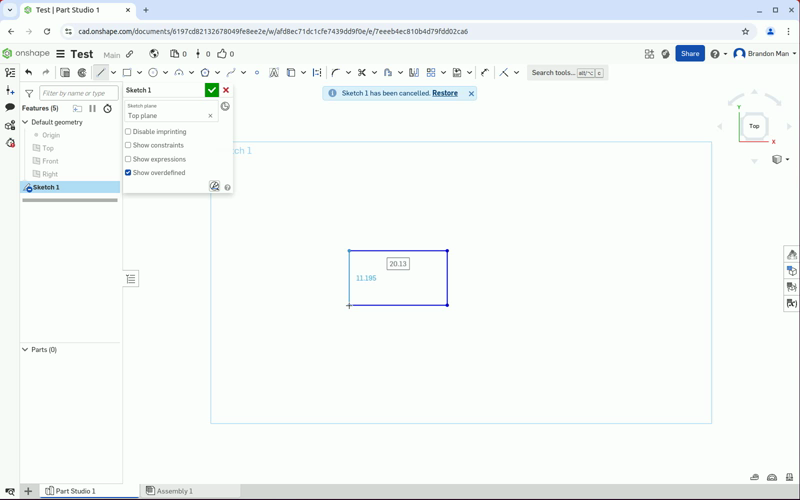
click(349, 305)
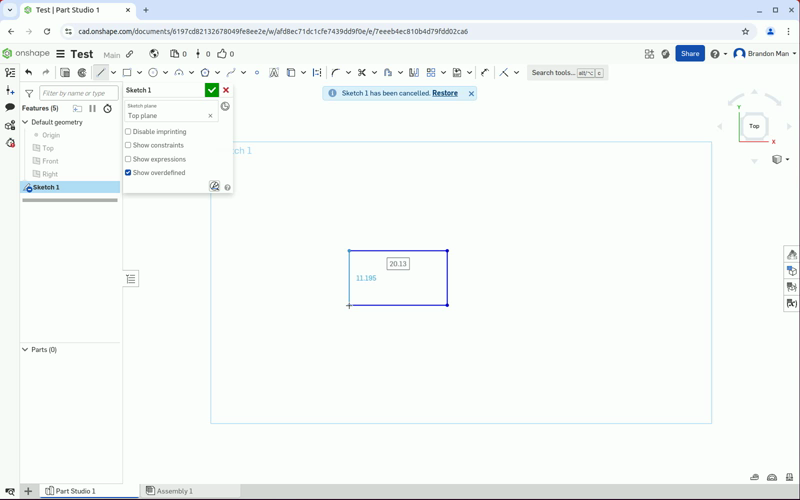
key(esc)
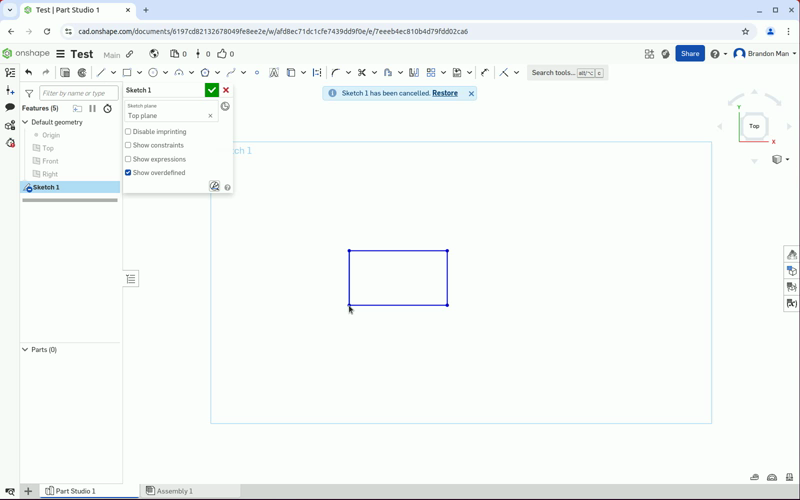
mouse_move(441, 286)
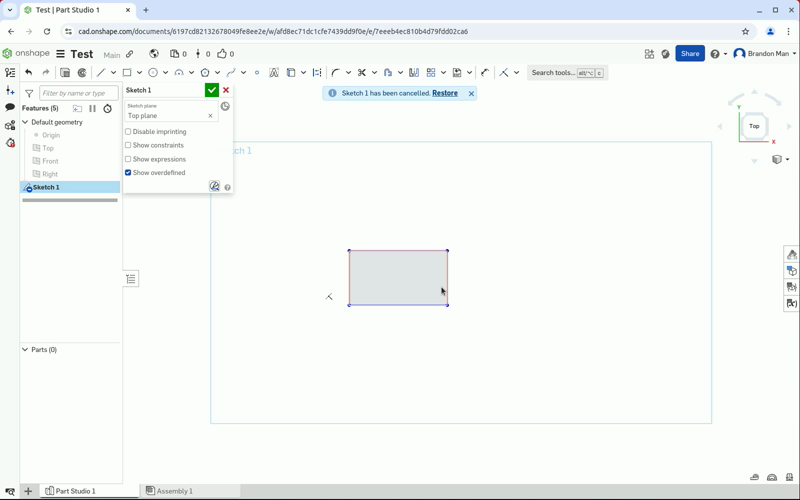
click(441, 286)
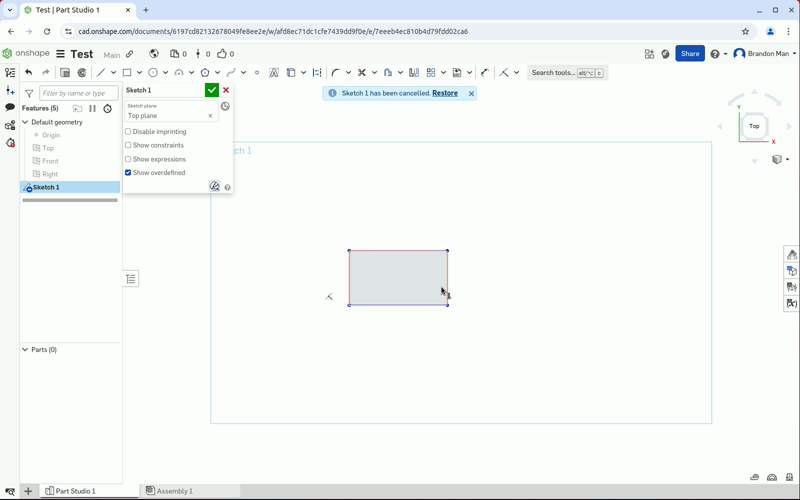
mouse_move(73, 352)
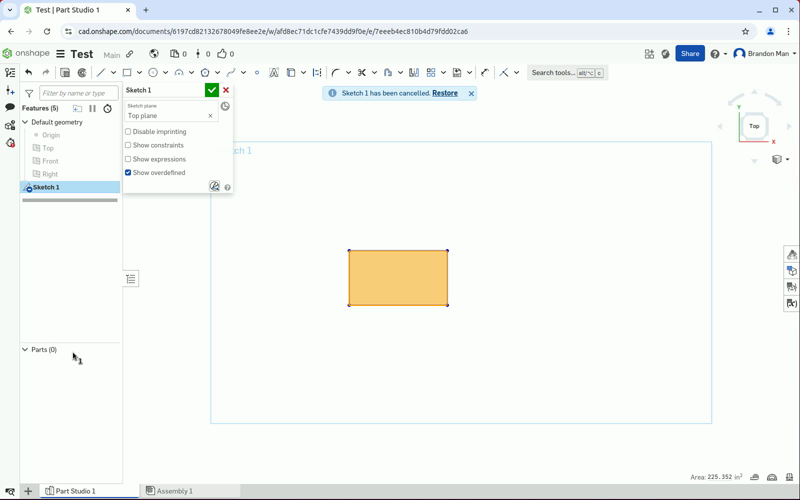
key(shift+y)
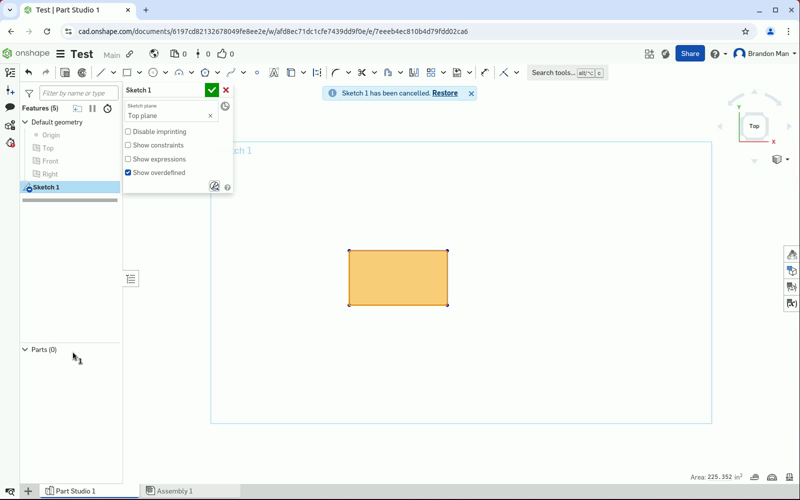
key(shift+e)
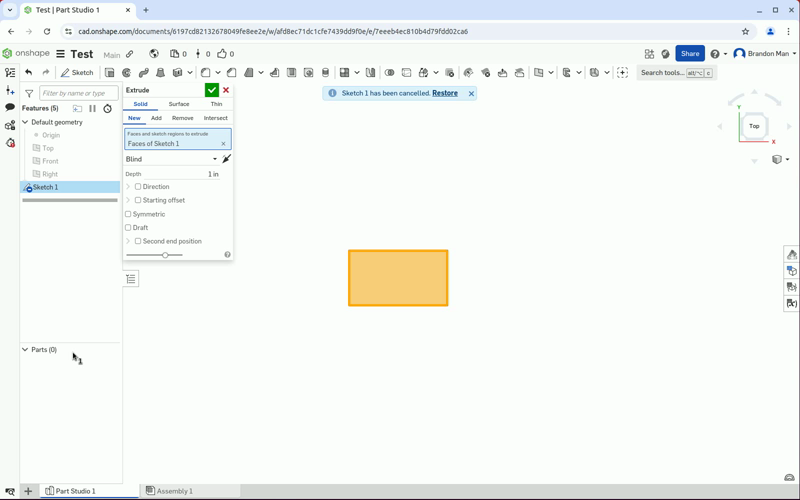
mouse_move(143, 106)
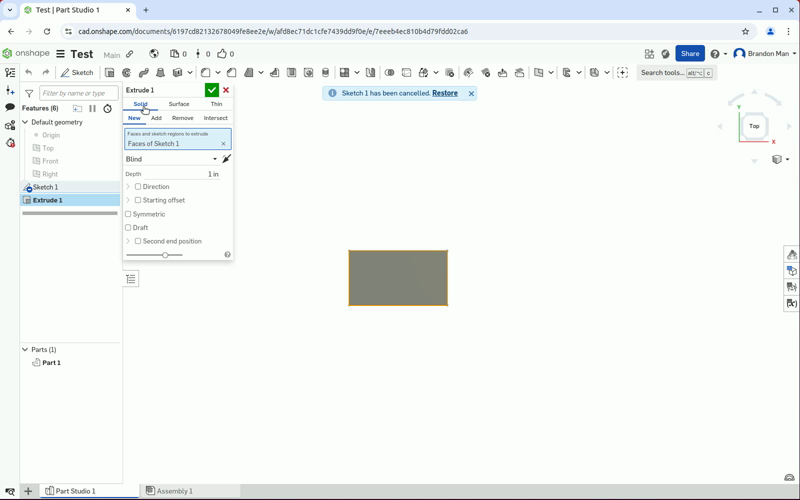
click(143, 106)
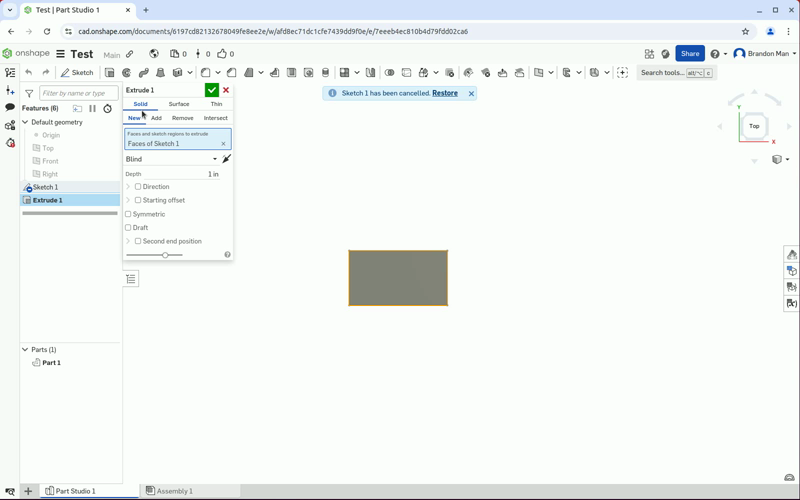
mouse_move(137, 120)
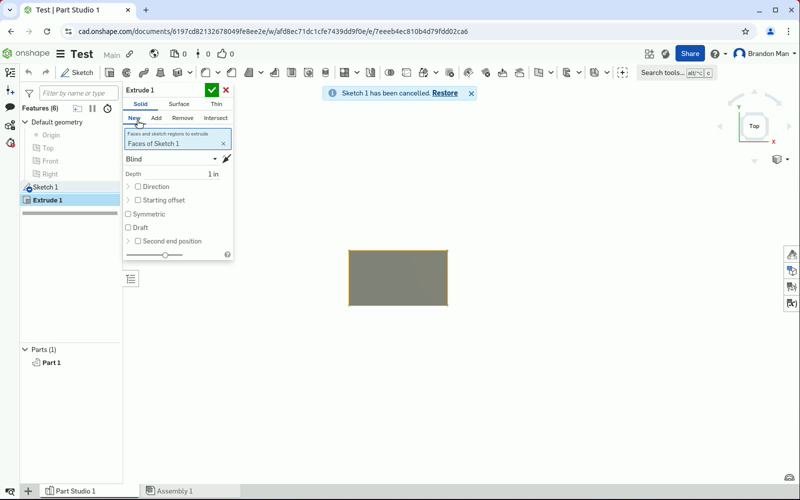
click(137, 120)
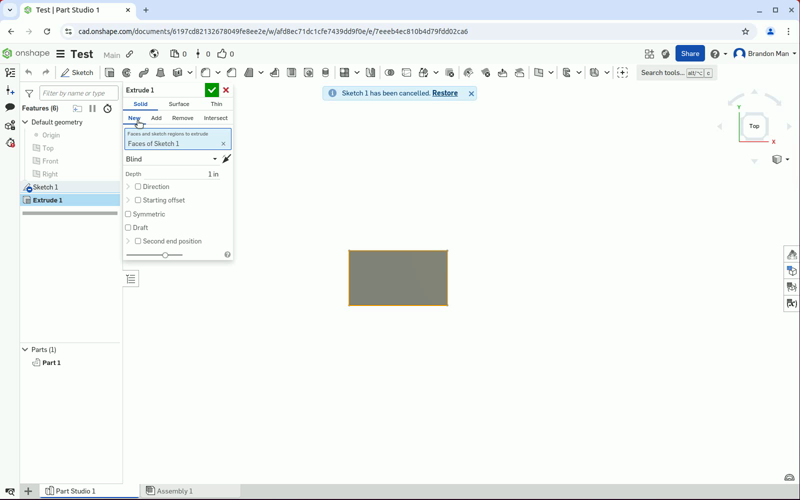
key(tab, 4)
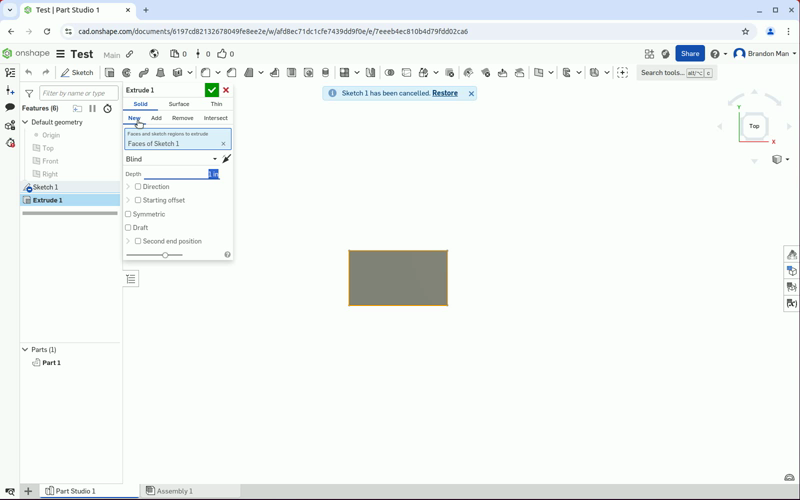
text(0.963)
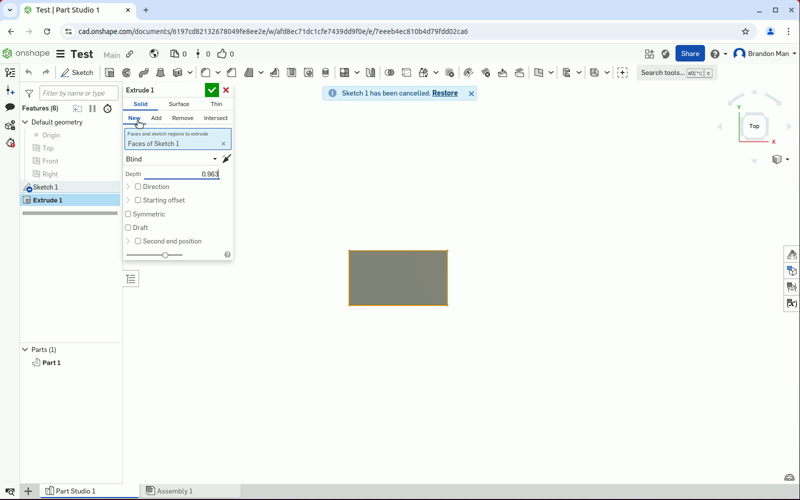
key(enter)
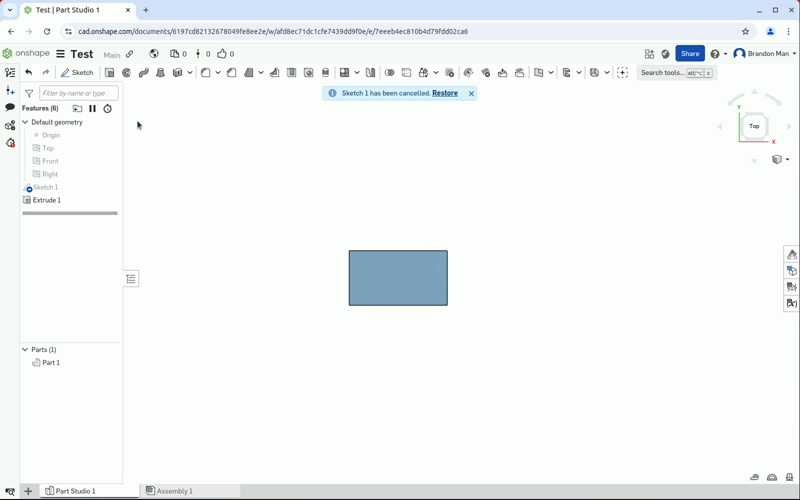
key(shift+h)
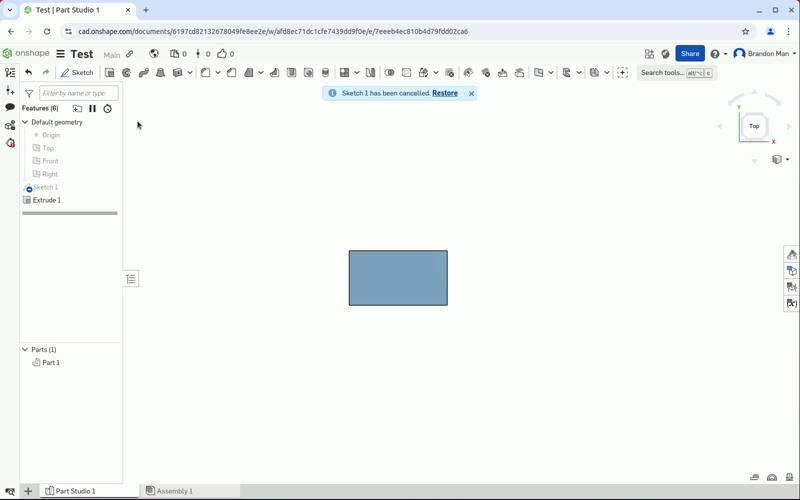
key(shift+h)
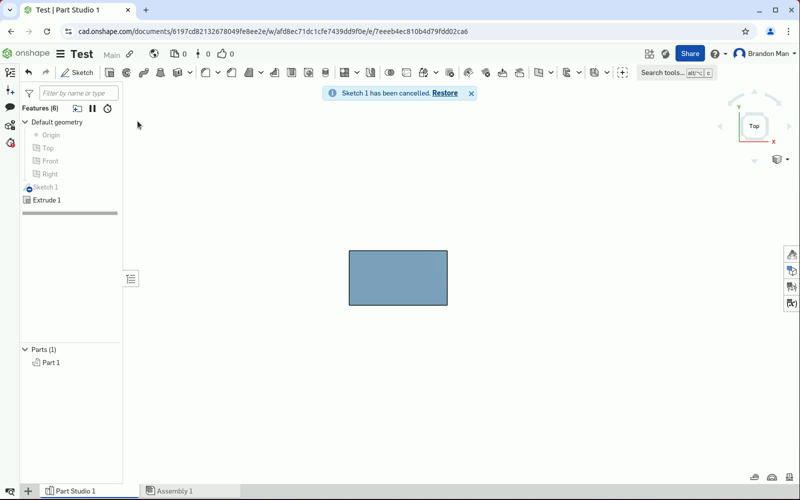
mouse_move(73, 189)
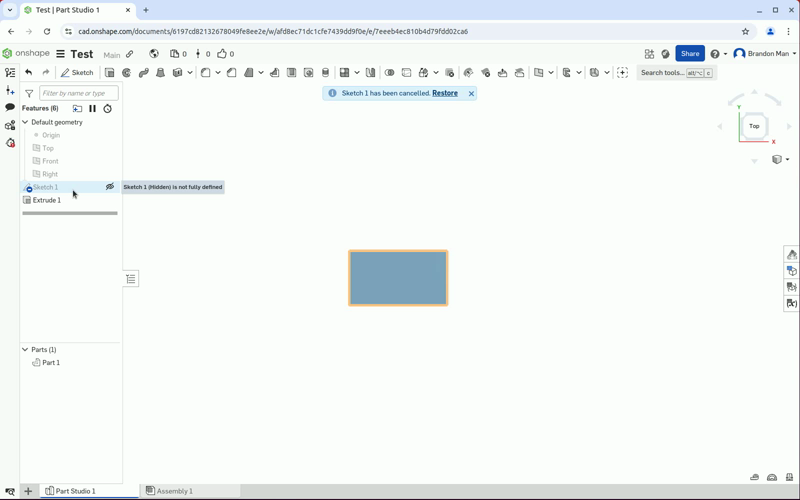
click(73, 189)
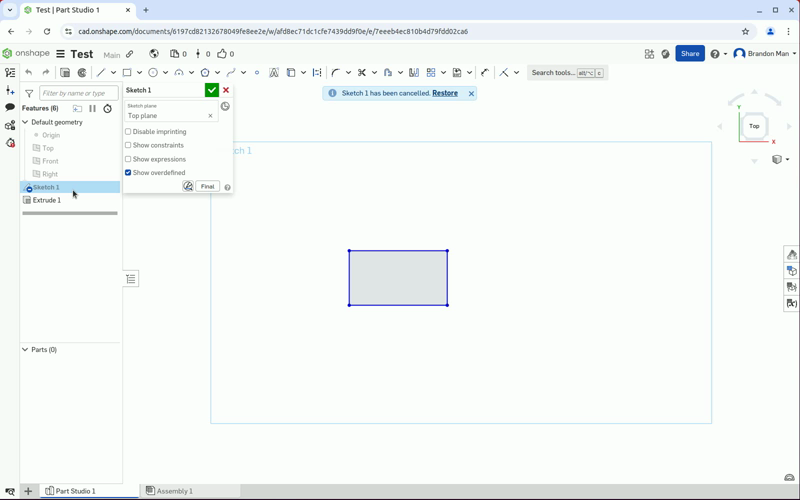
mouse_move(229, 92)
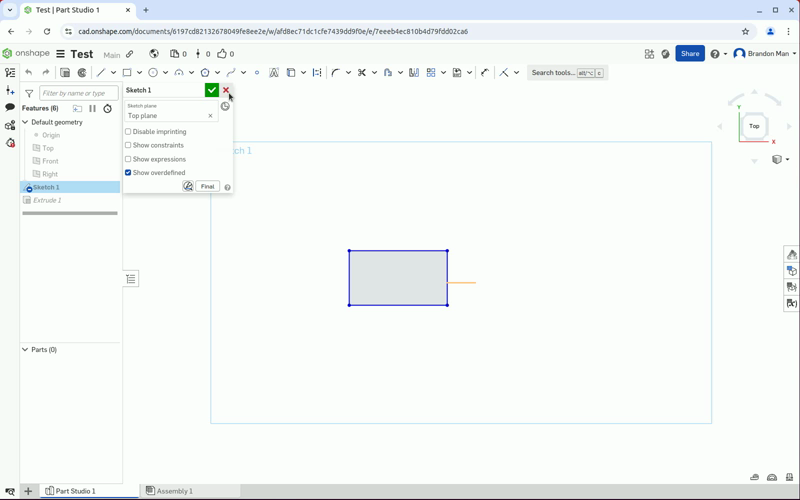
click(229, 92)
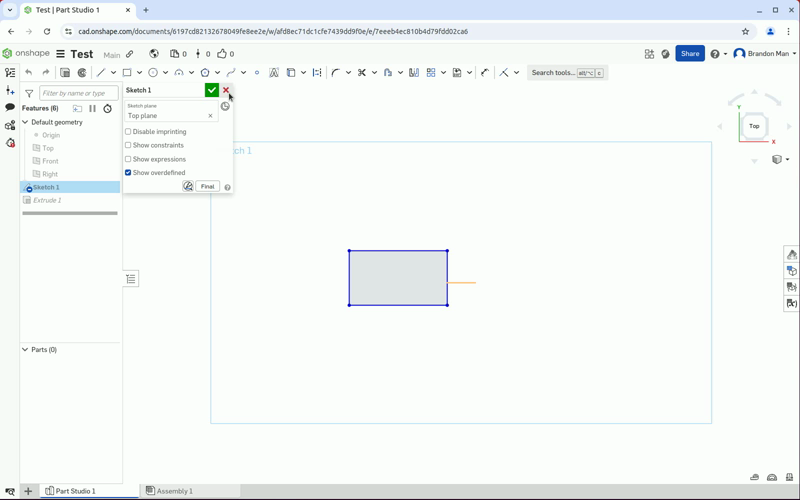
key(shift+s)
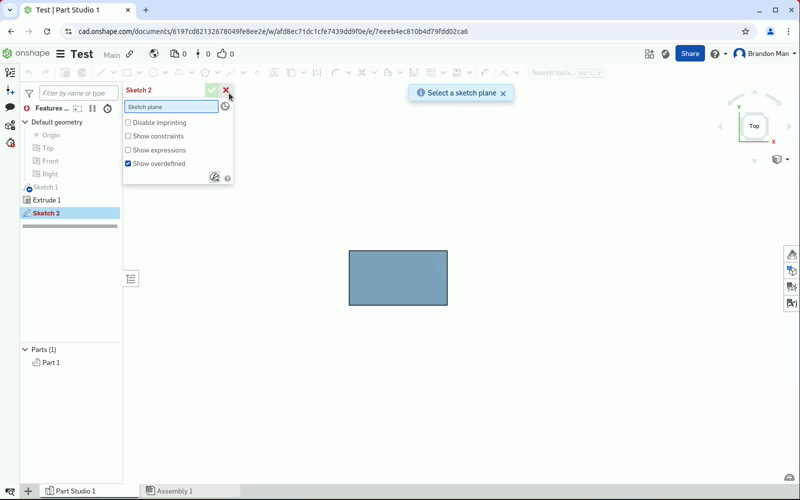
mouse_move(73, 150)
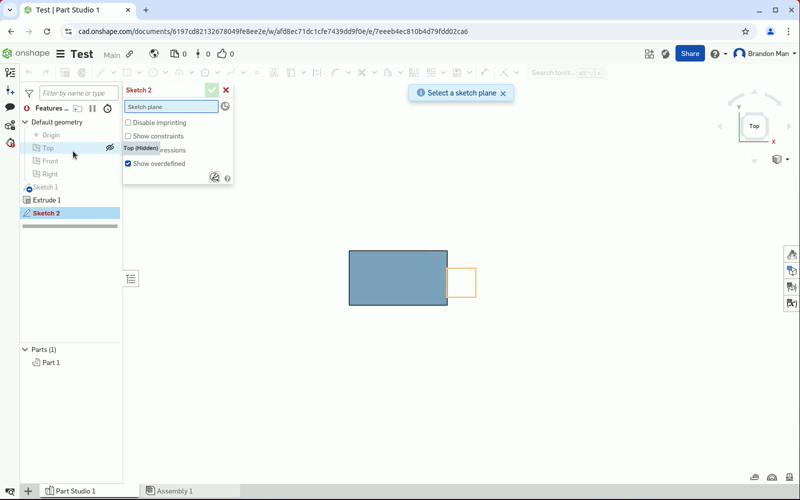
click(73, 150)
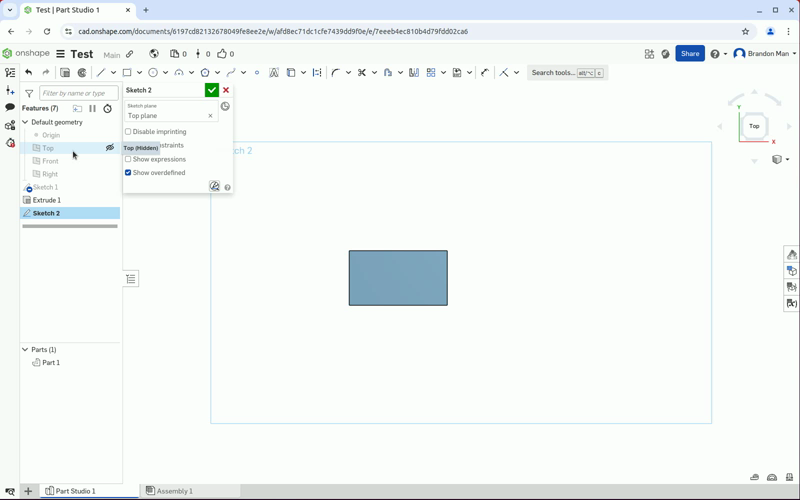
mouse_move(73, 352)
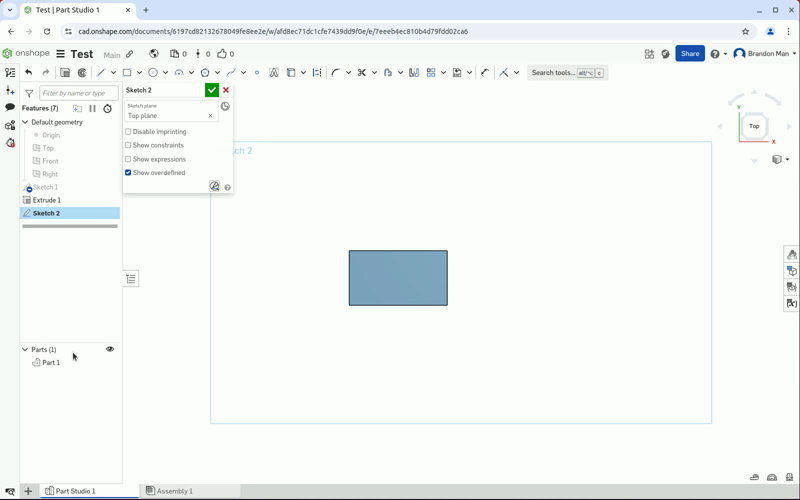
key(y)
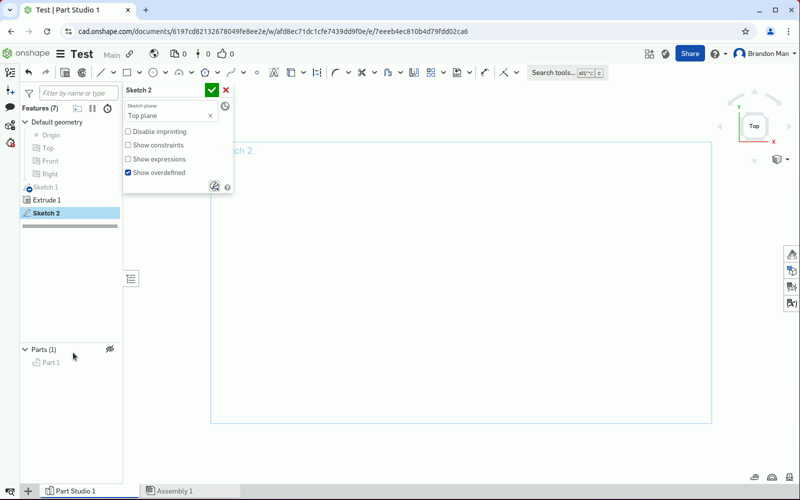
key(l)
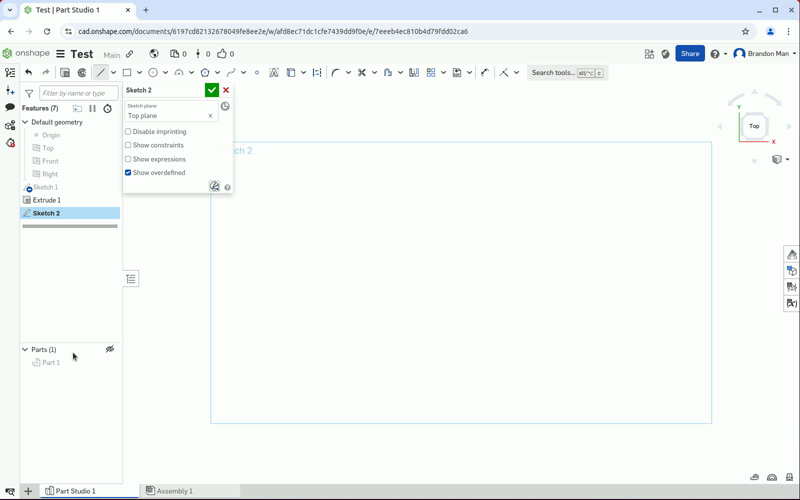
key_down(shift)
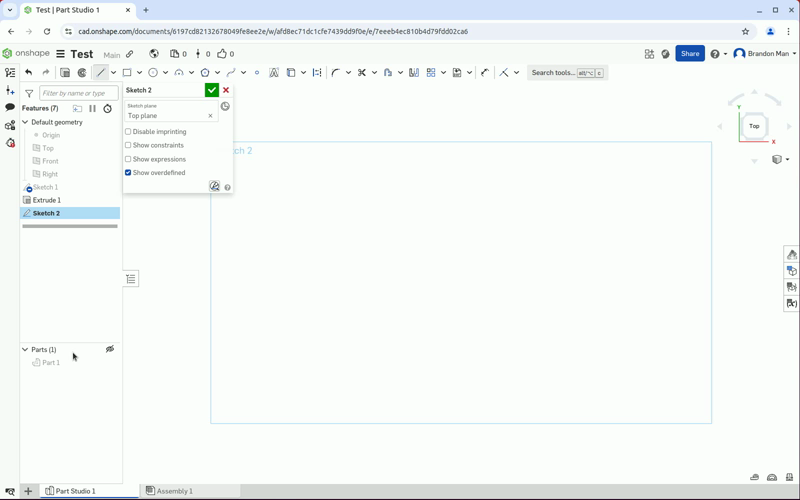
mouse_move(348, 320)
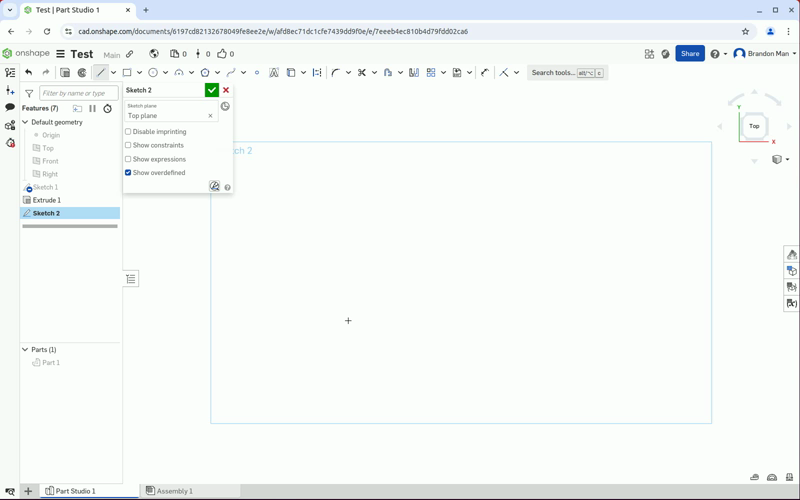
click(348, 320)
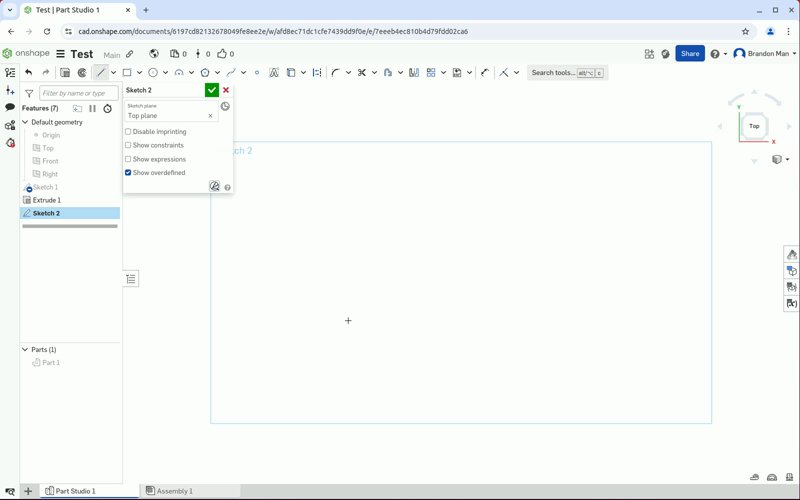
key_up(shift)
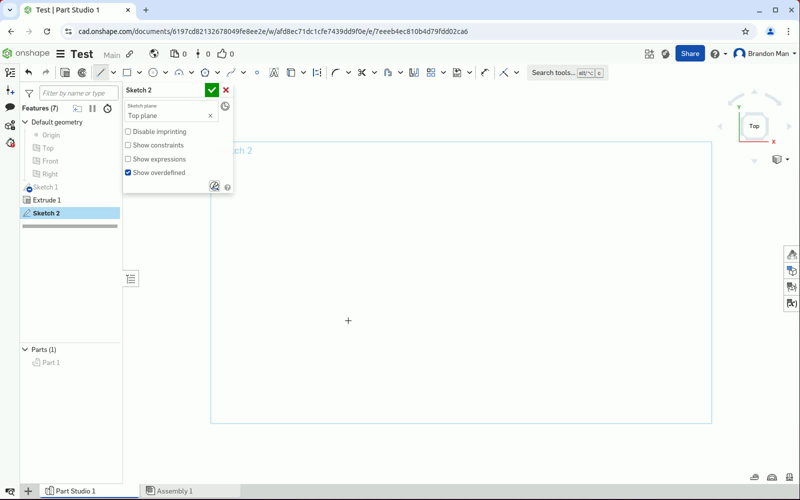
key_down(shift)
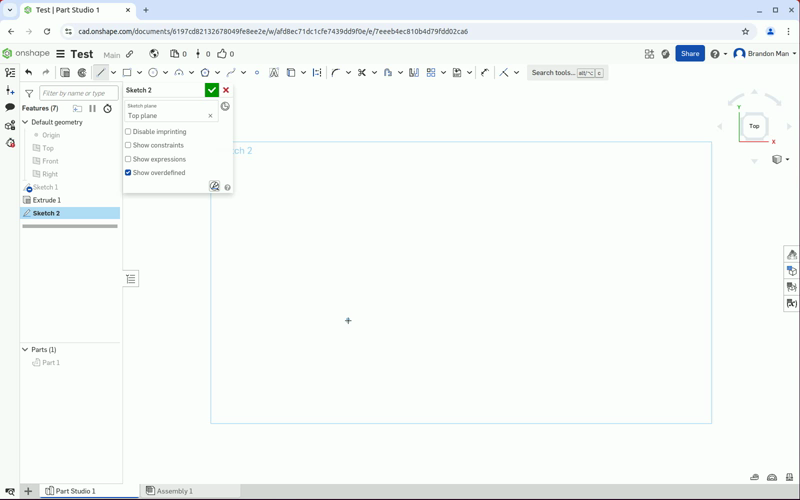
mouse_move(378, 320)
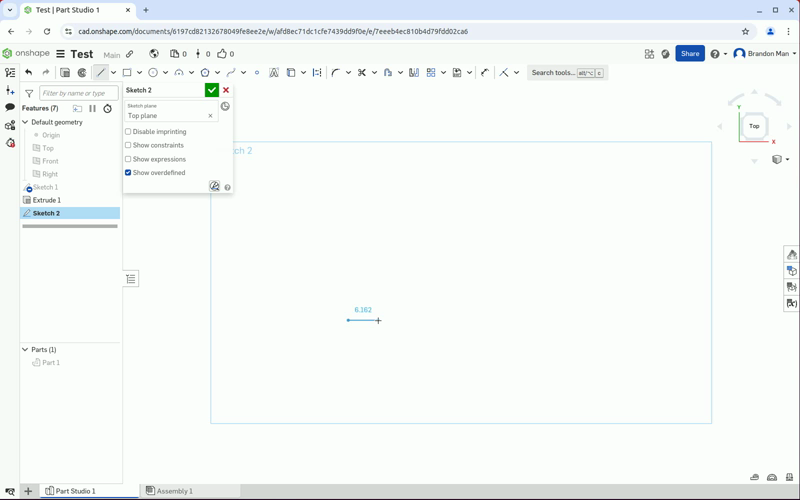
mouse_move(353, 320)
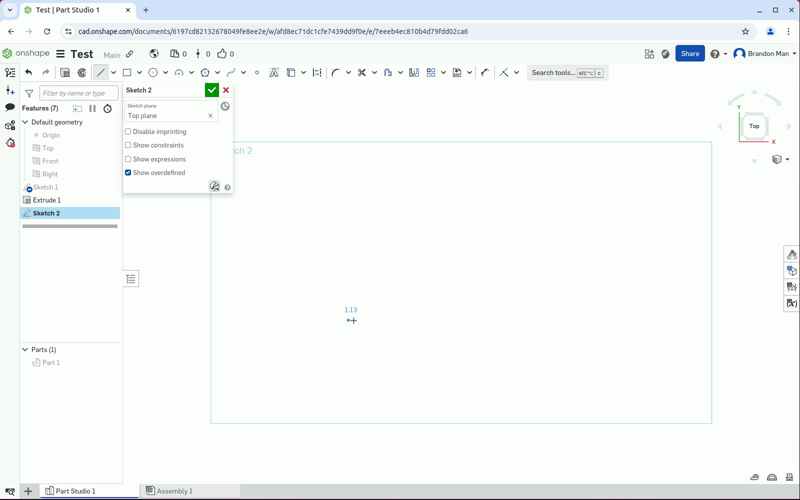
scroll(6)
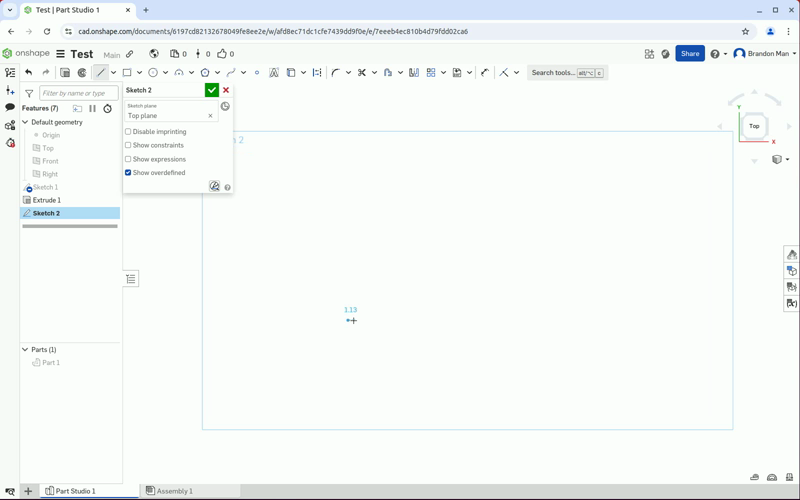
scroll(6)
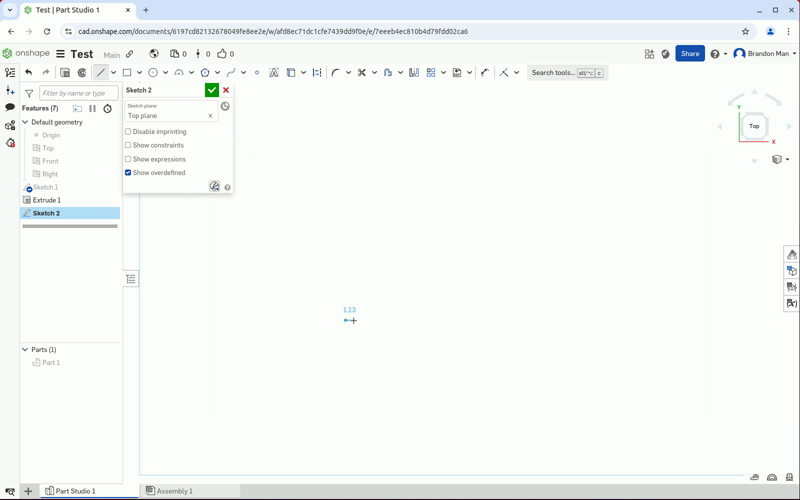
scroll(6)
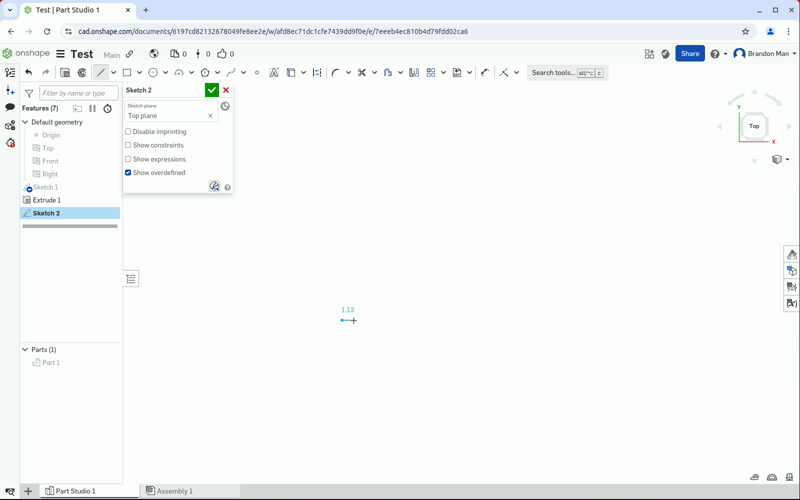
scroll(6)
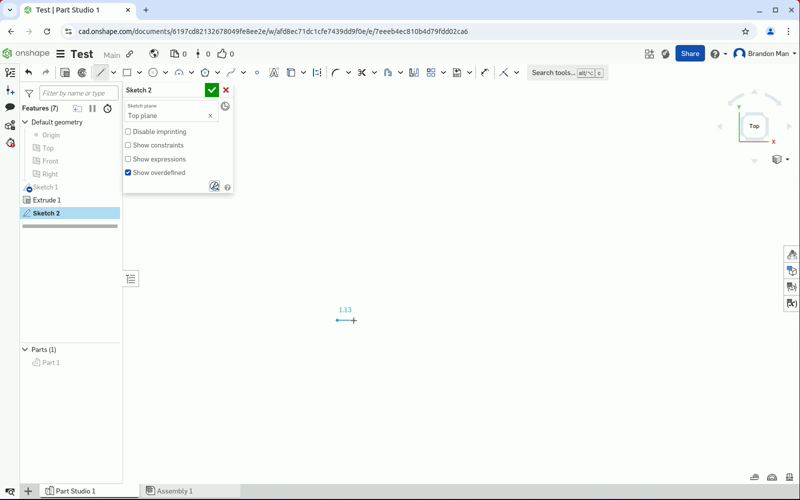
scroll(6)
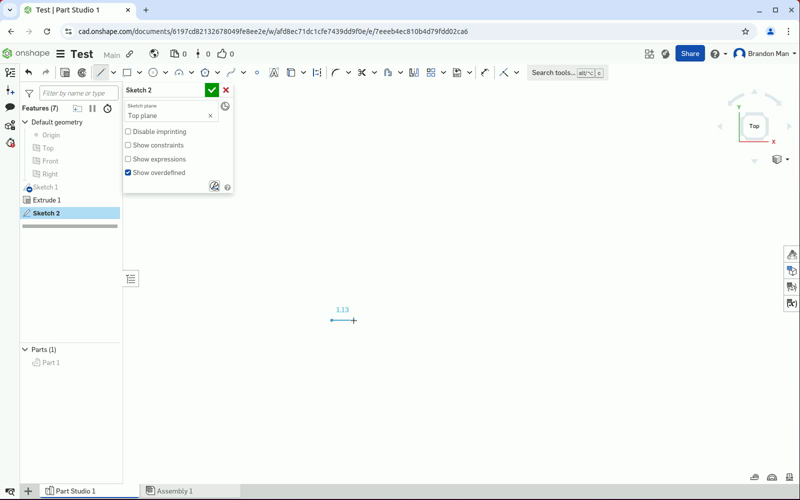
scroll(6)
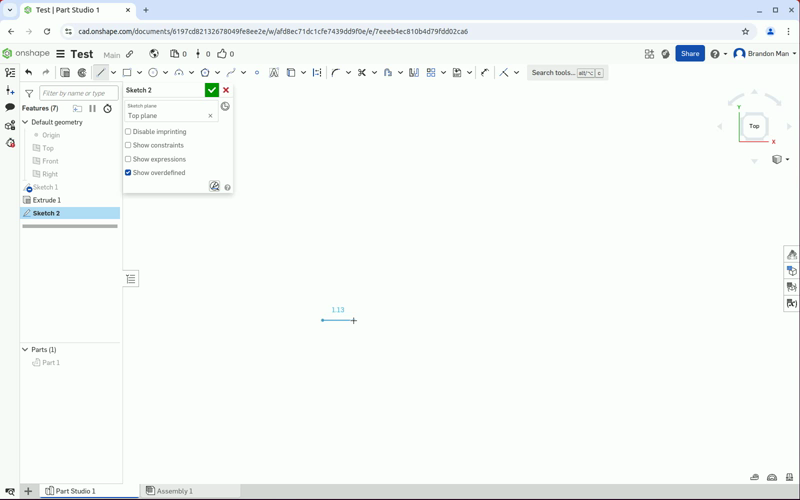
scroll(6)
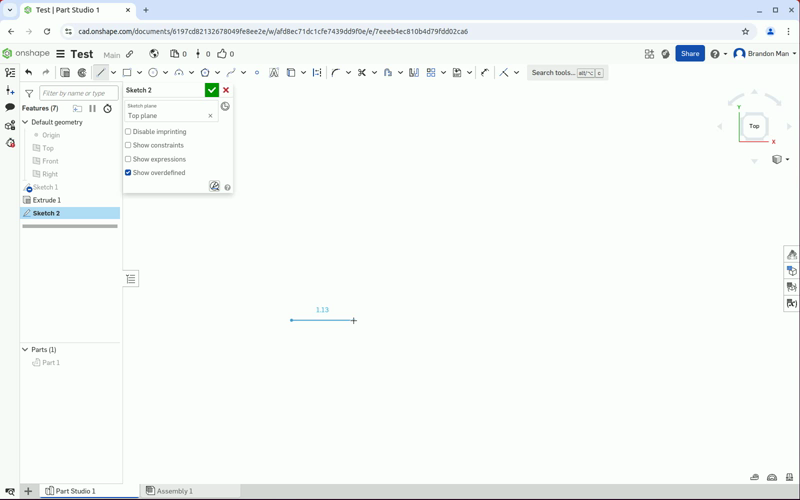
click(353, 320)
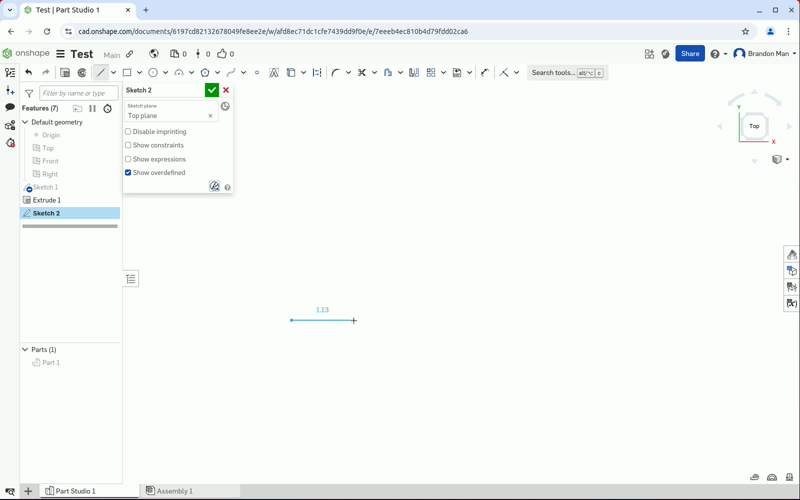
scroll(-6)
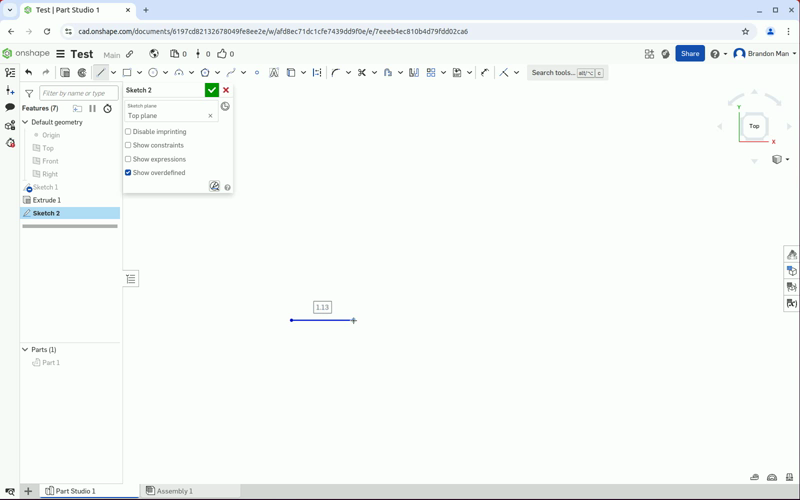
scroll(-6)
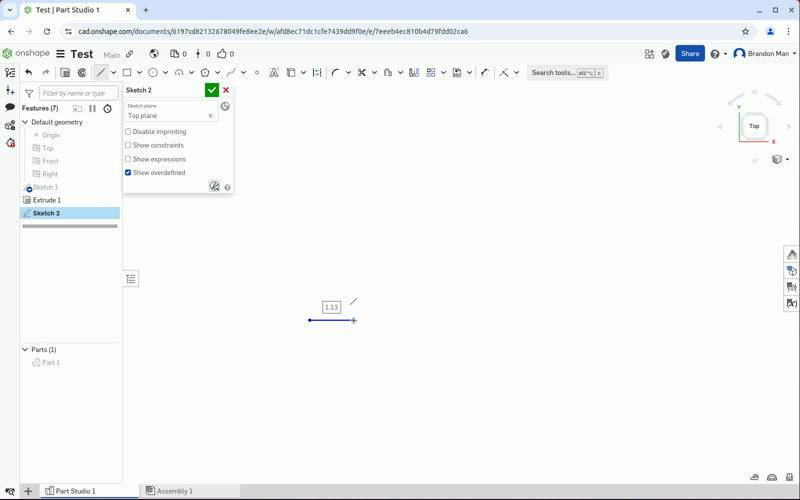
scroll(-6)
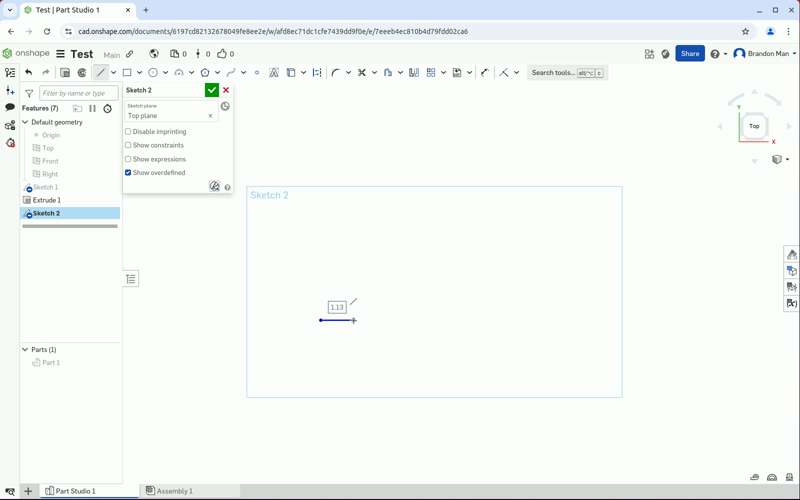
scroll(-6)
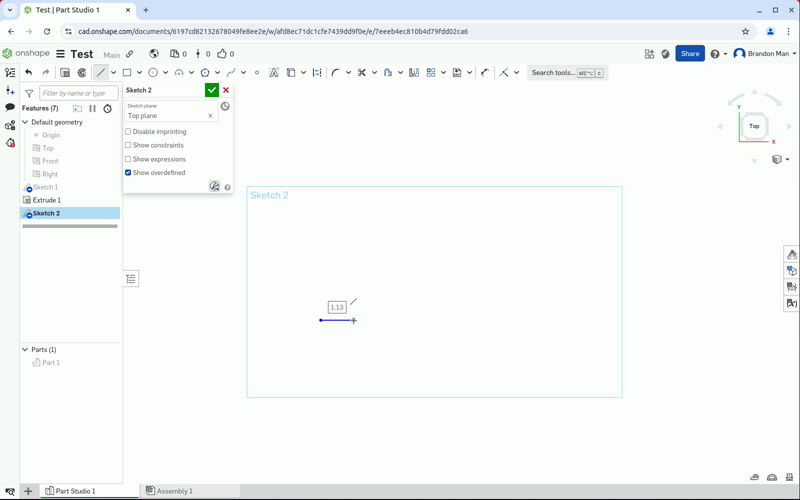
scroll(-6)
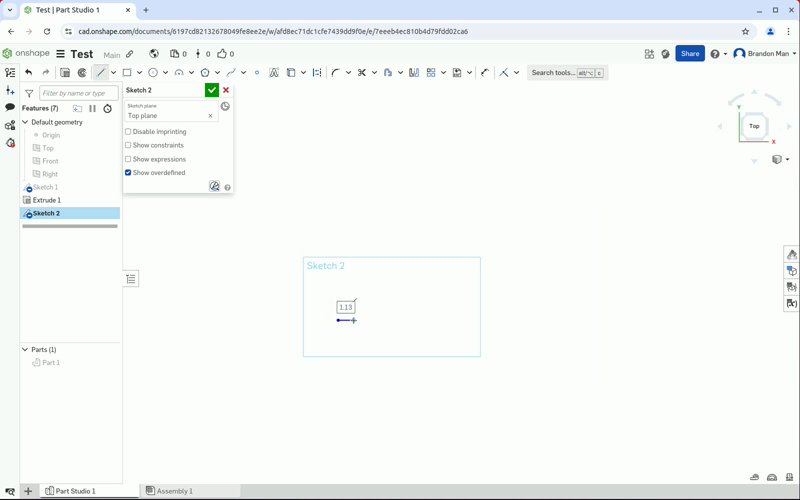
scroll(-6)
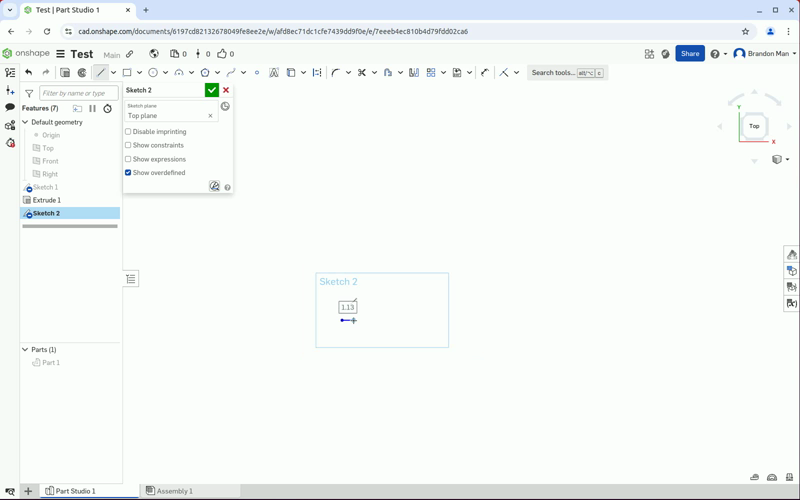
scroll(-6)
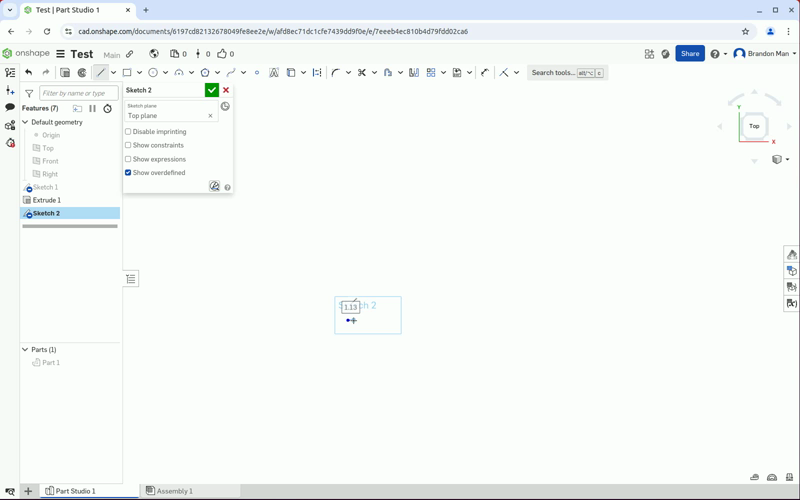
key_up(shift)
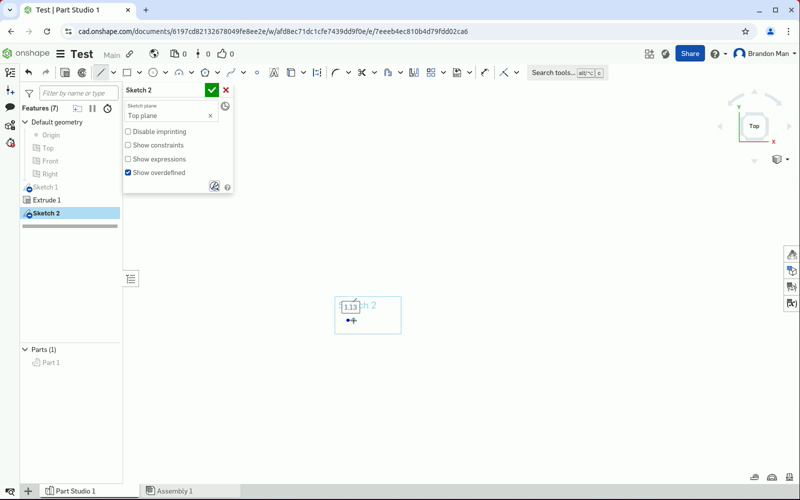
key_down(shift)
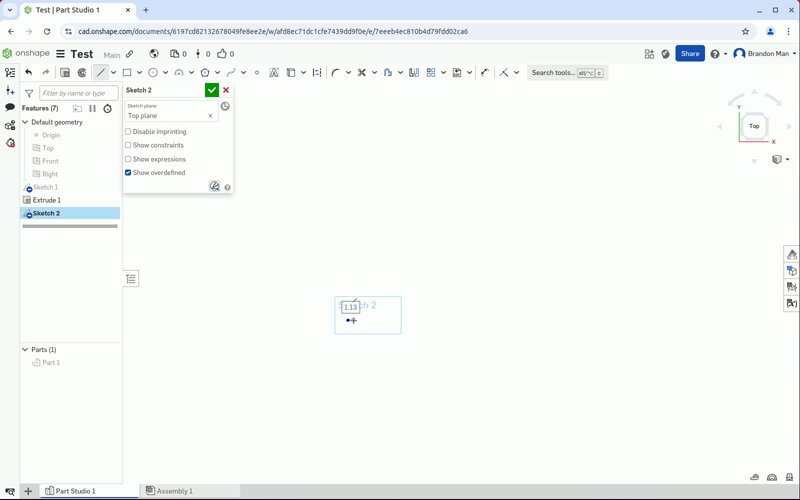
mouse_move(383, 320)
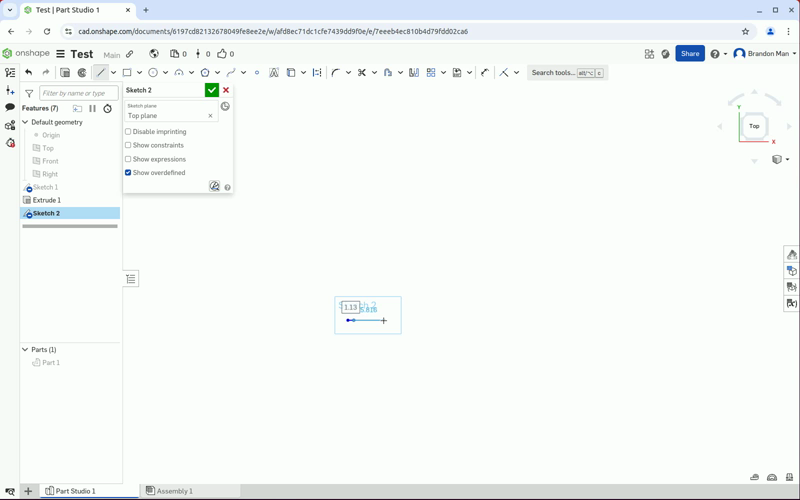
mouse_move(353, 314)
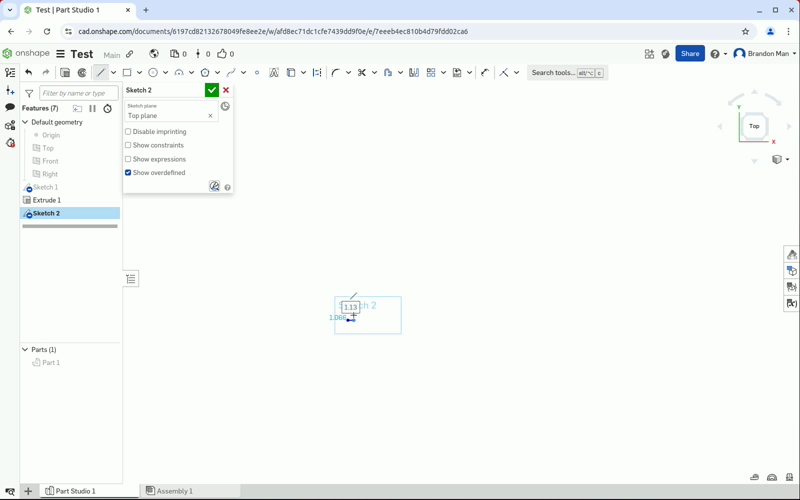
scroll(6)
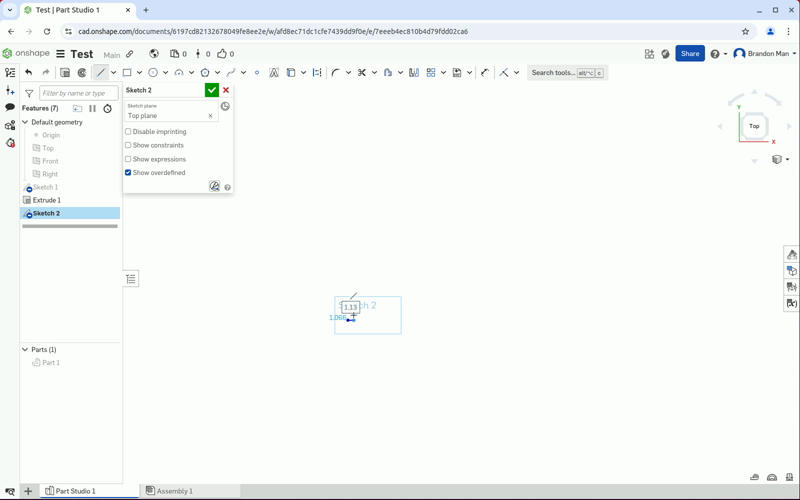
scroll(6)
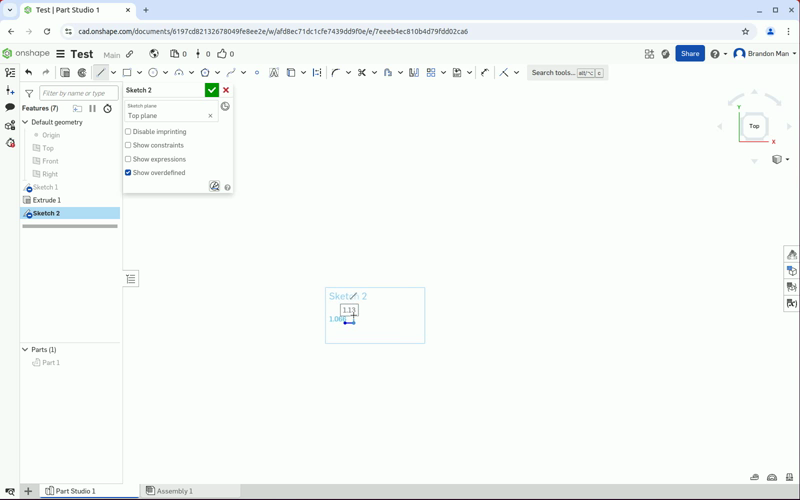
scroll(6)
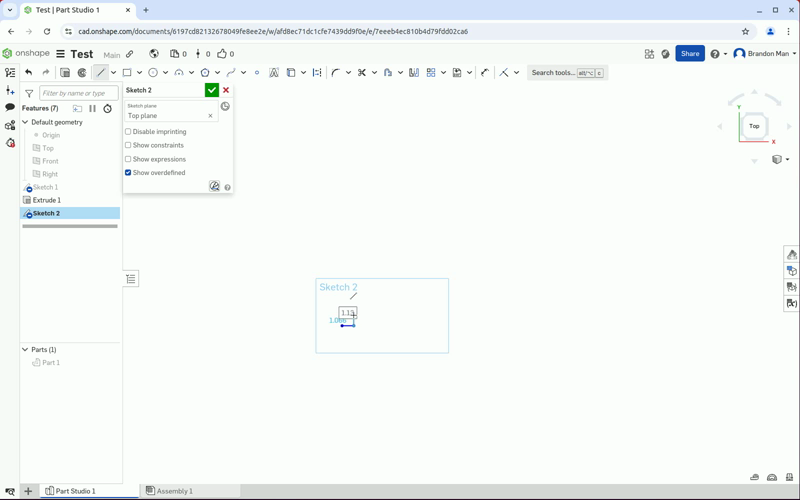
scroll(6)
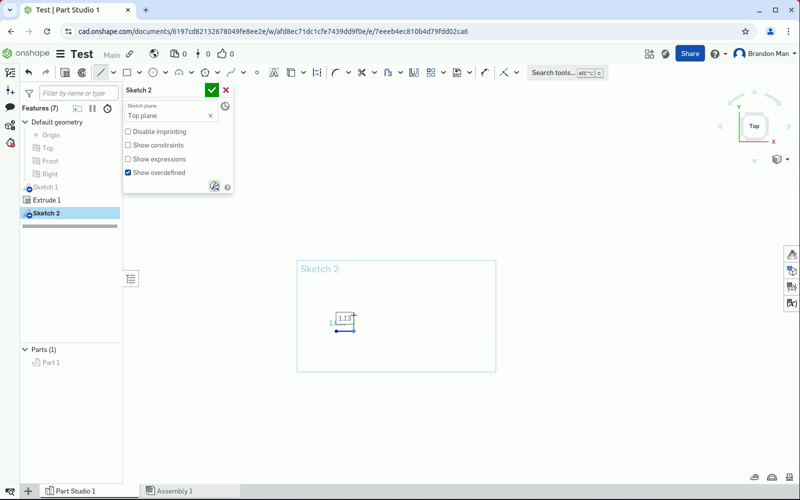
scroll(6)
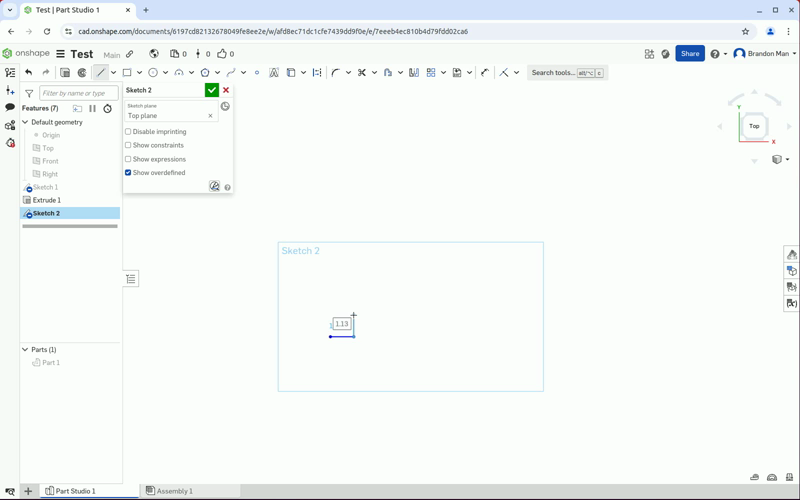
scroll(6)
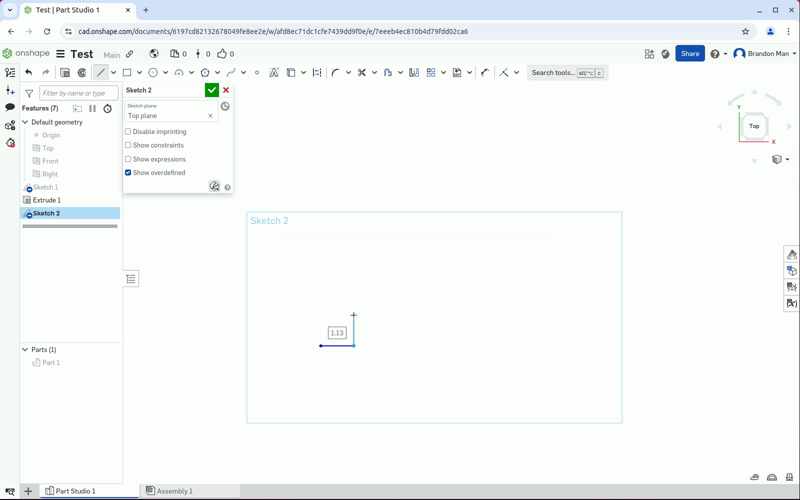
scroll(6)
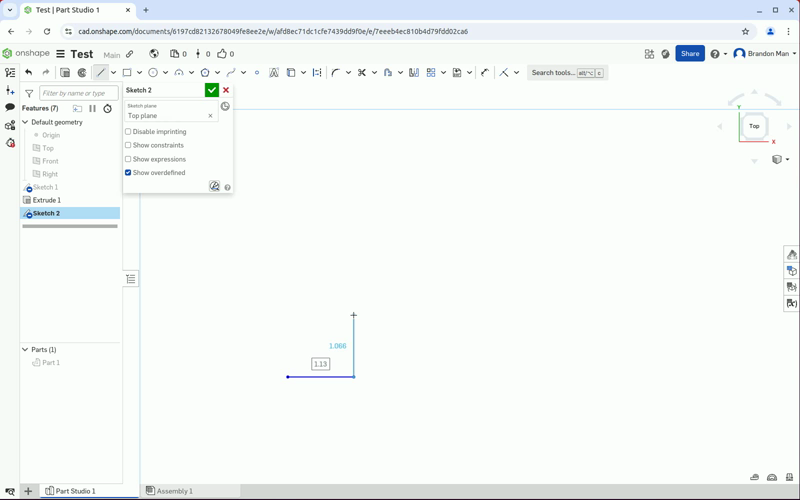
click(353, 314)
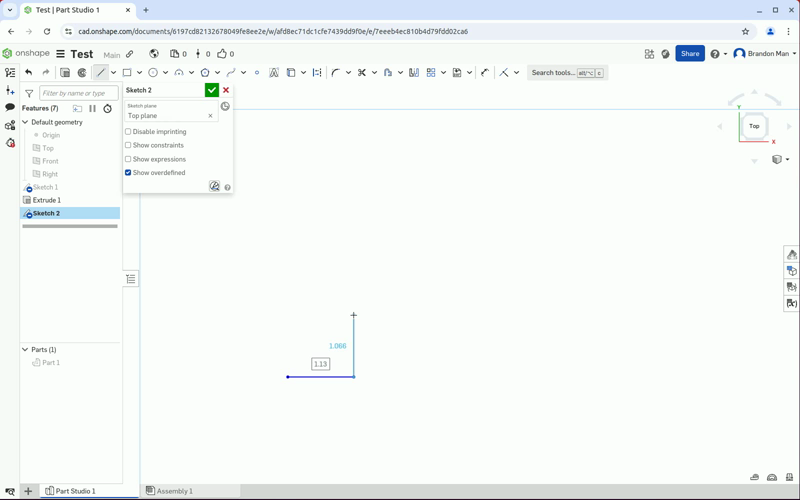
scroll(-6)
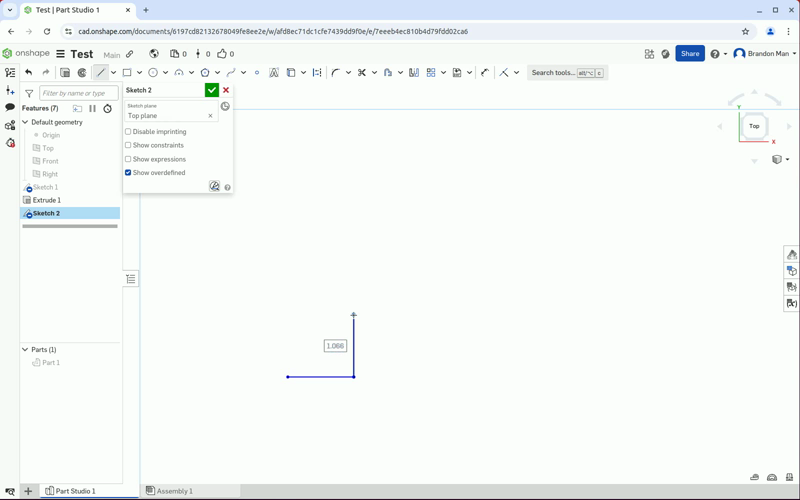
scroll(-6)
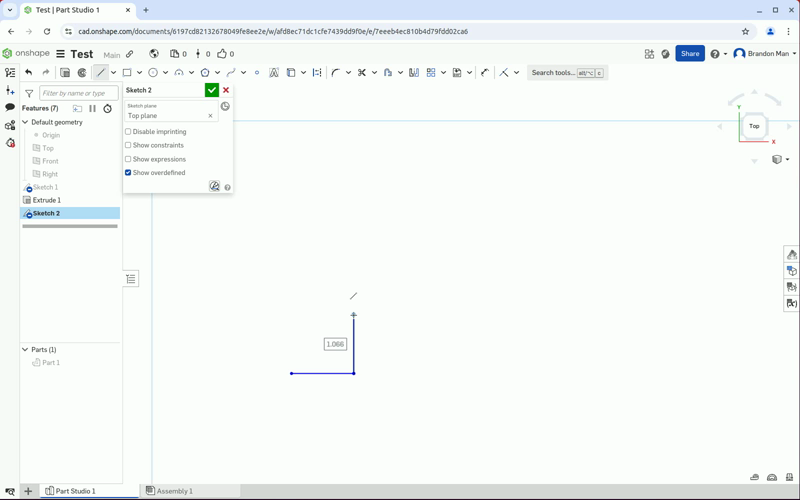
scroll(-6)
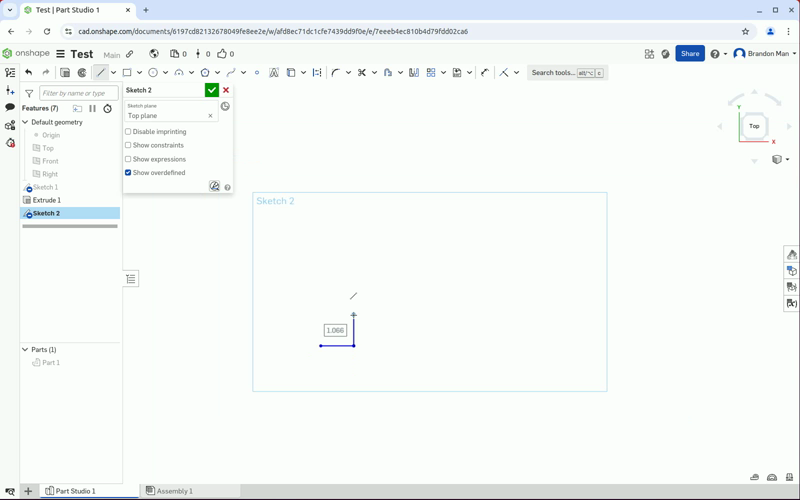
scroll(-6)
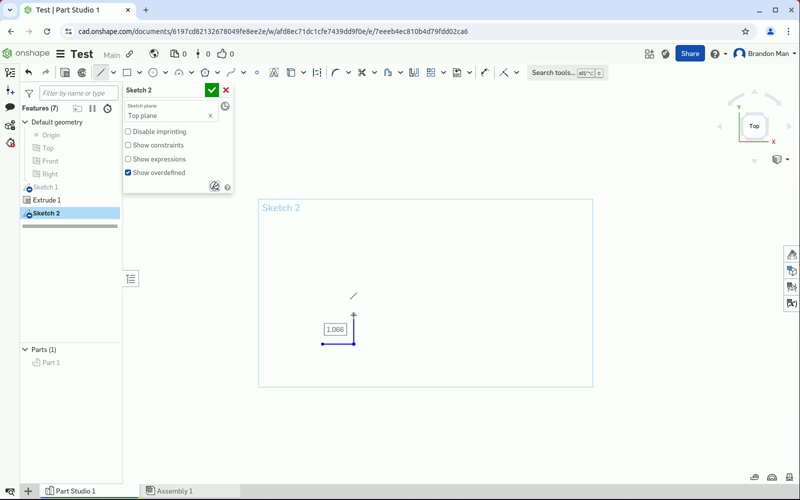
scroll(-6)
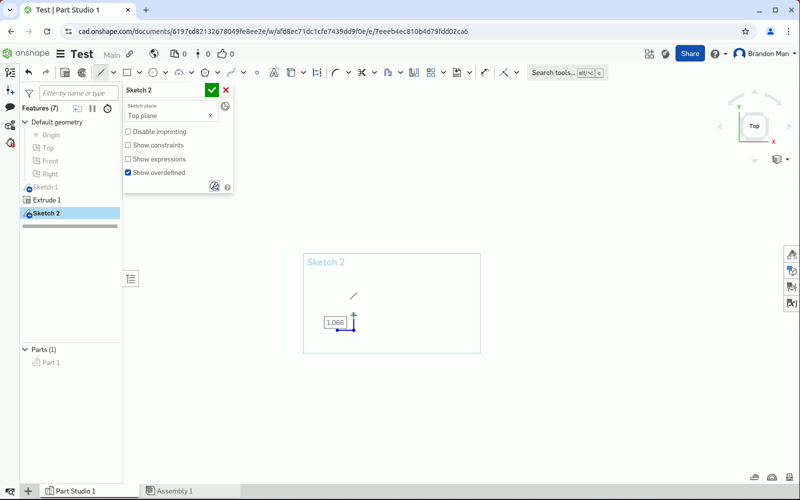
scroll(-6)
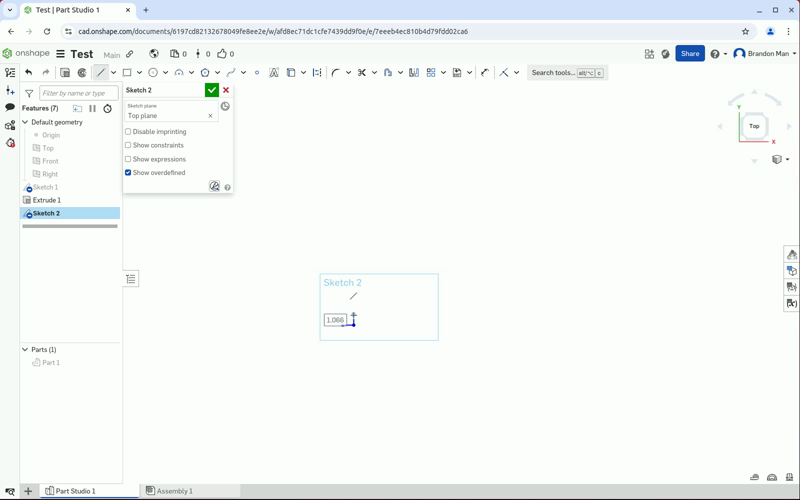
scroll(-6)
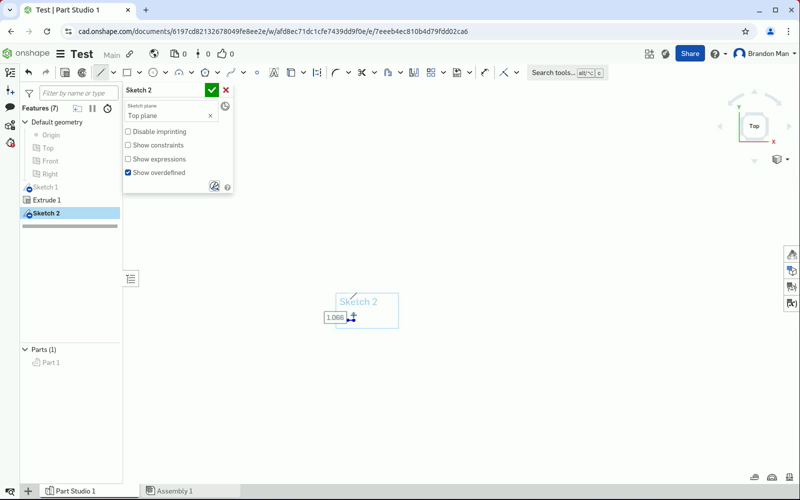
key_up(shift)
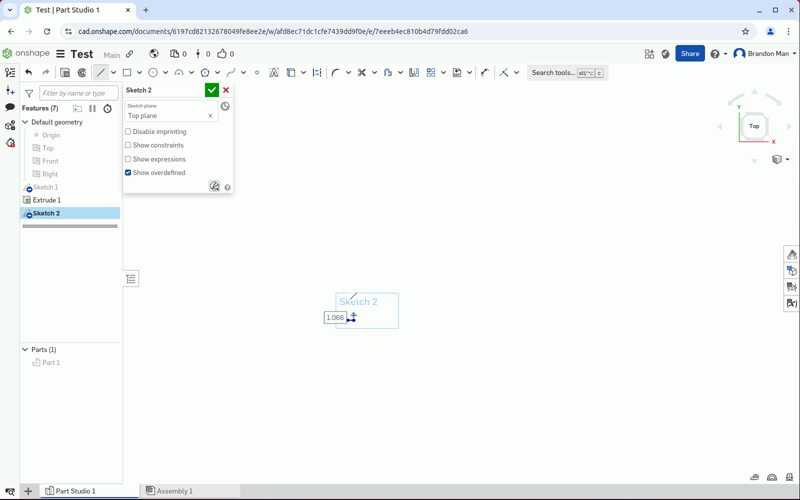
key_down(shift)
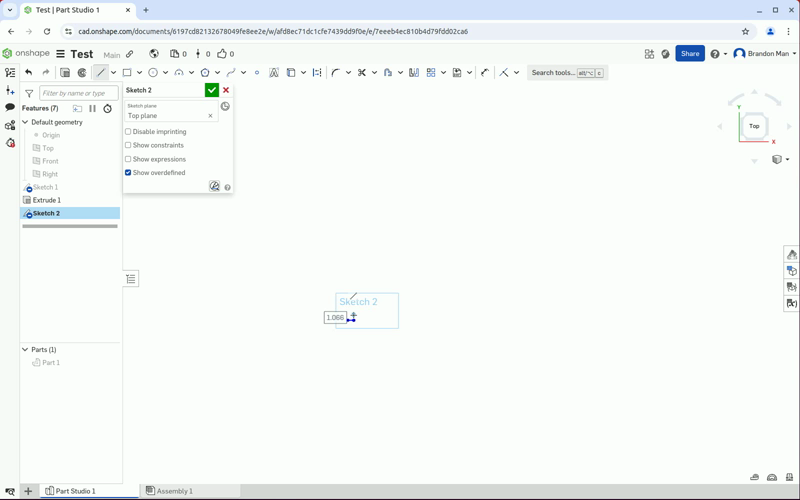
mouse_move(383, 314)
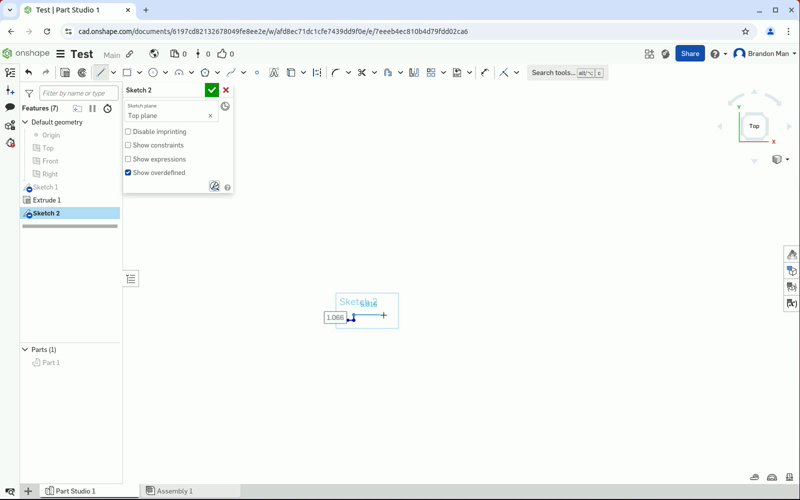
mouse_move(348, 314)
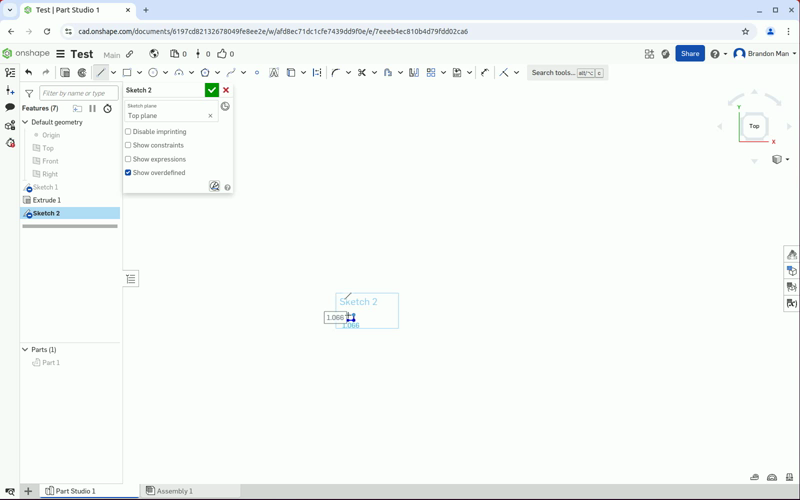
scroll(6)
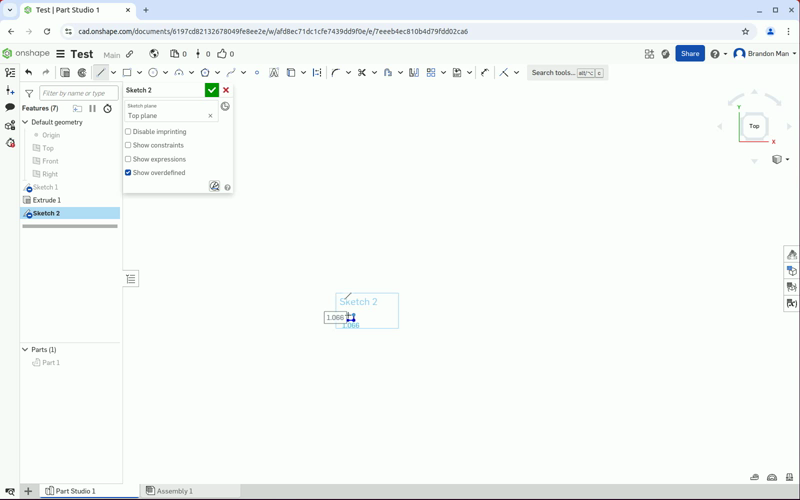
scroll(6)
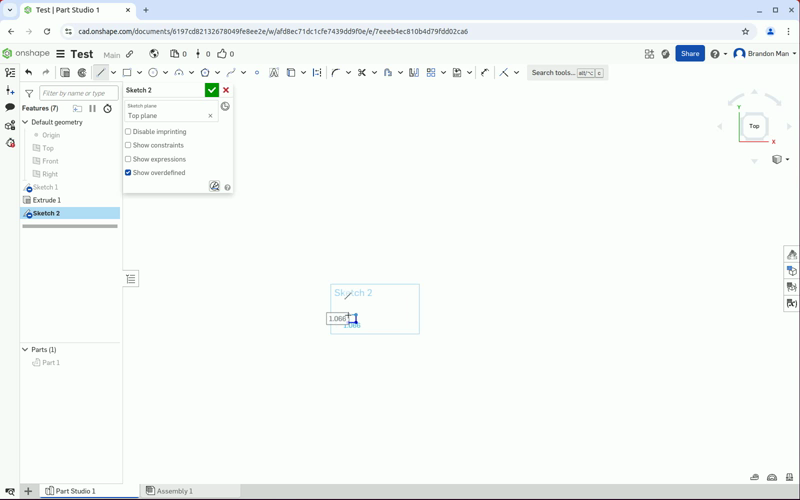
scroll(6)
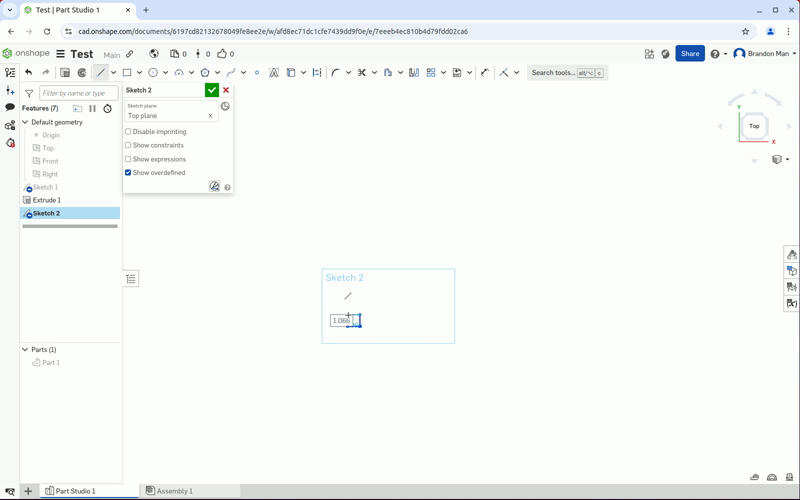
scroll(6)
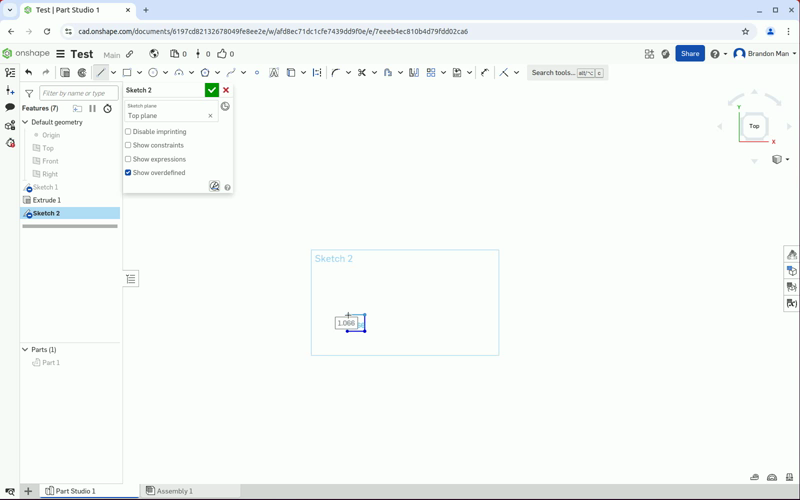
scroll(6)
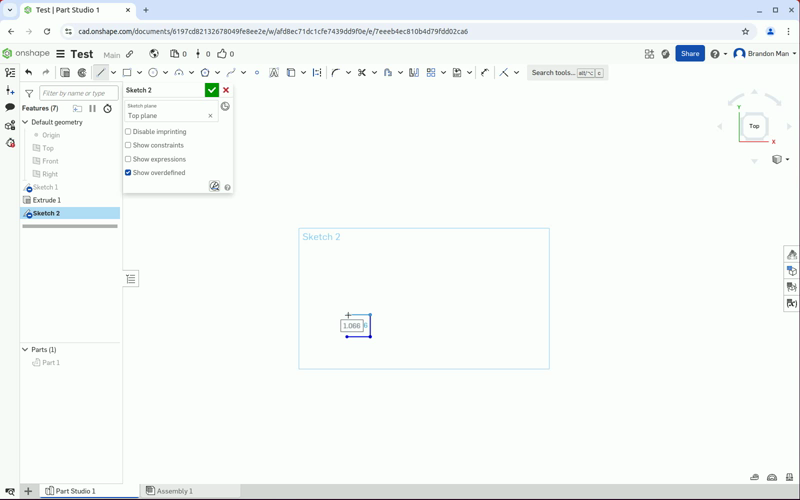
scroll(6)
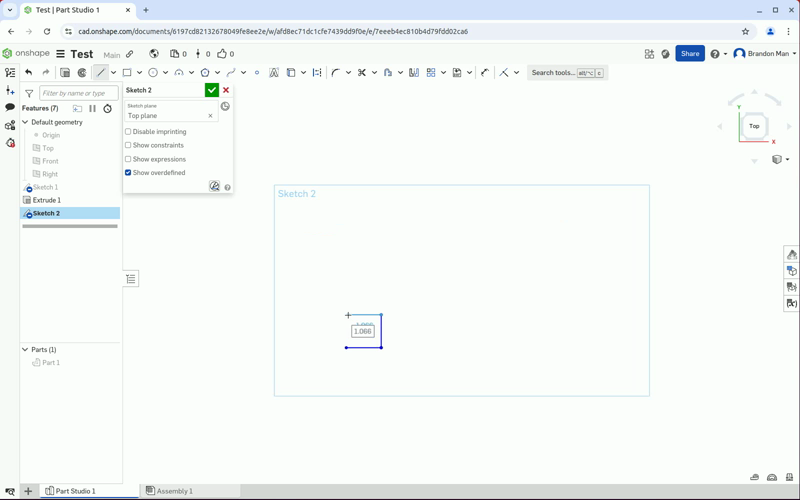
scroll(6)
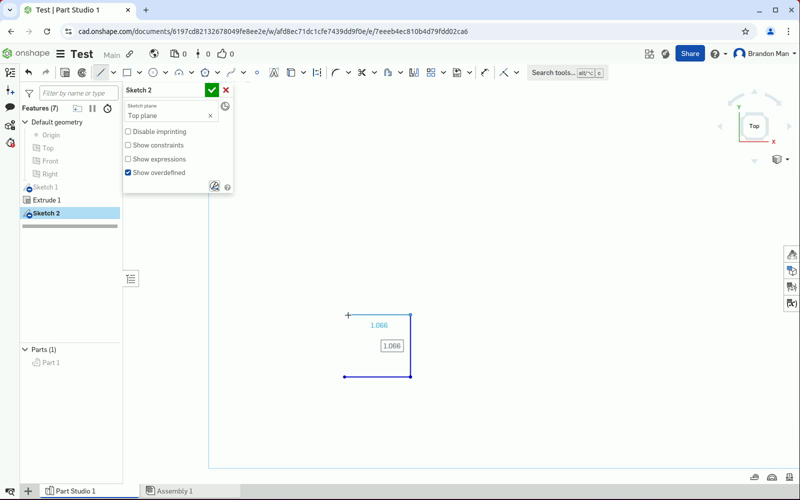
click(348, 314)
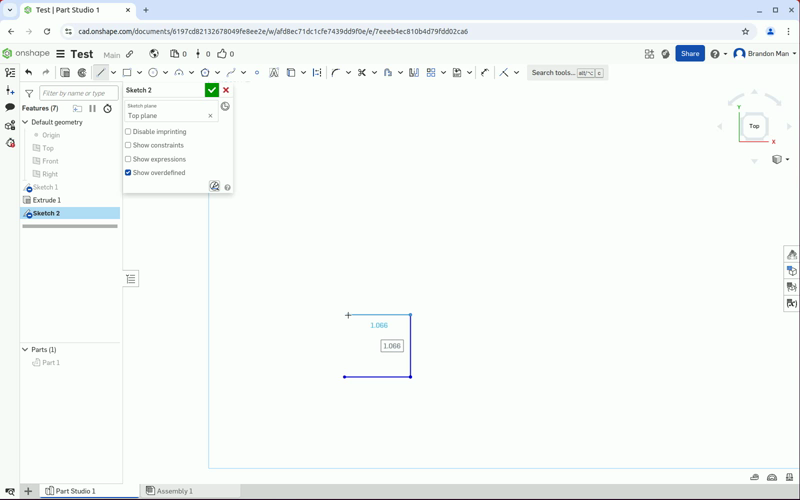
scroll(-6)
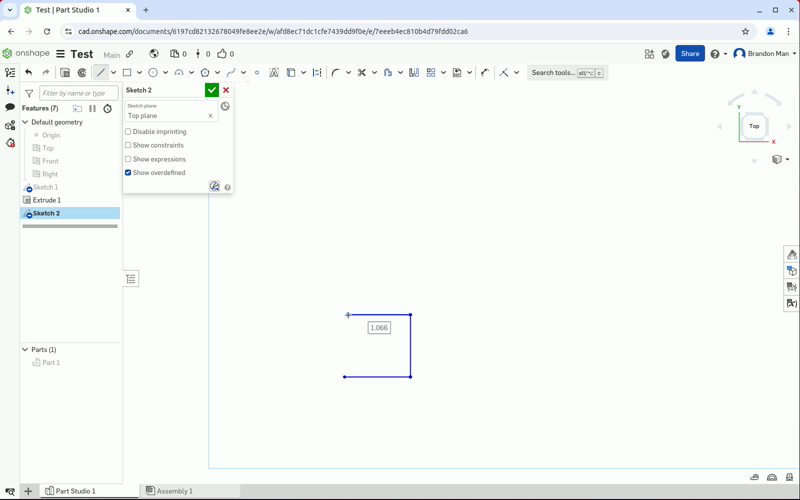
scroll(-6)
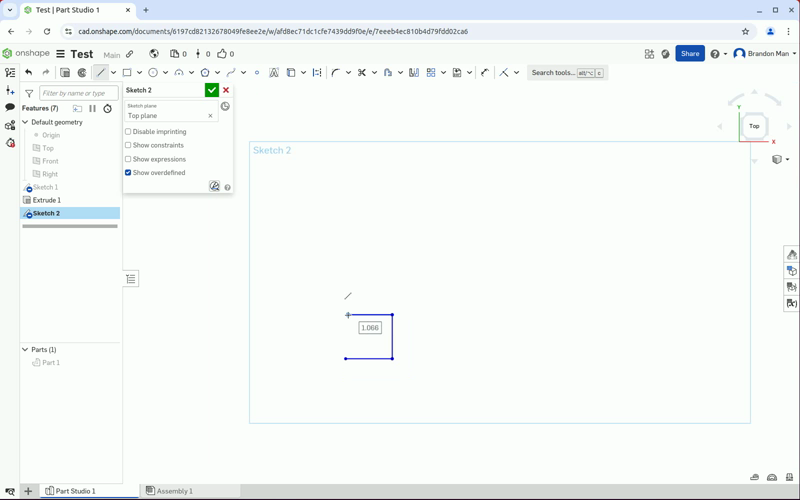
scroll(-6)
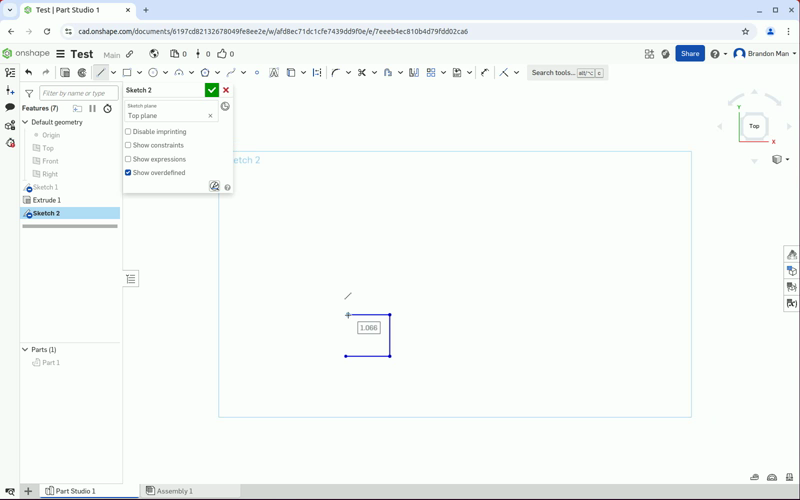
scroll(-6)
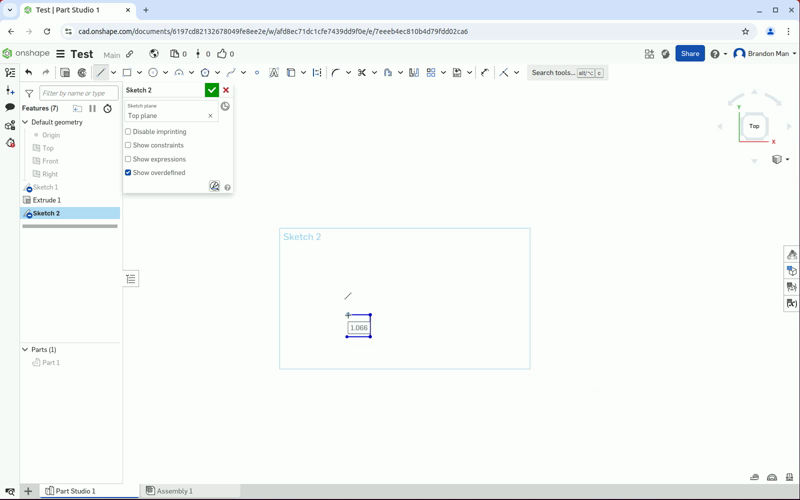
scroll(-6)
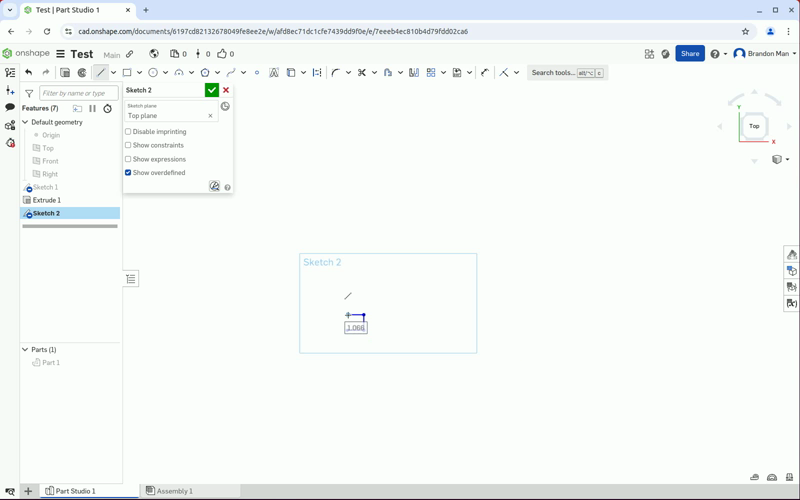
scroll(-6)
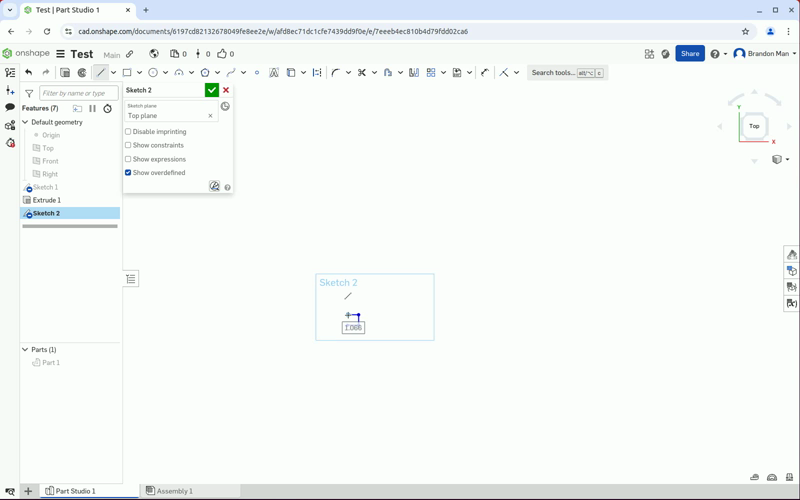
scroll(-6)
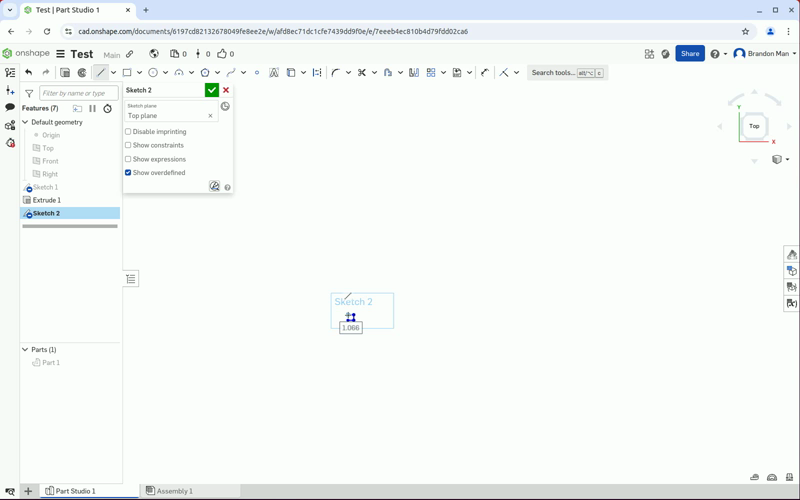
key_up(shift)
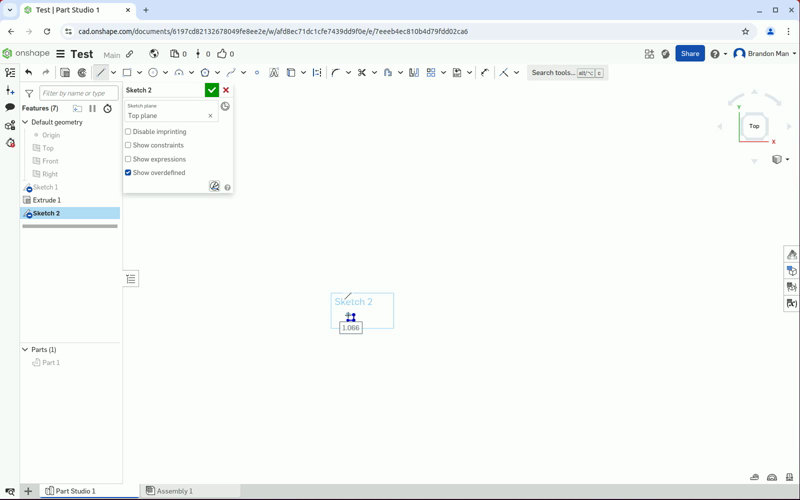
mouse_move(378, 314)
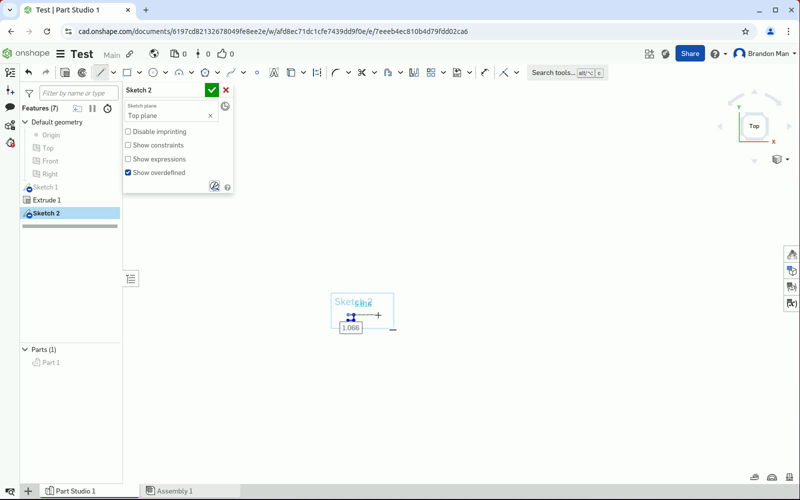
key_down(shift)
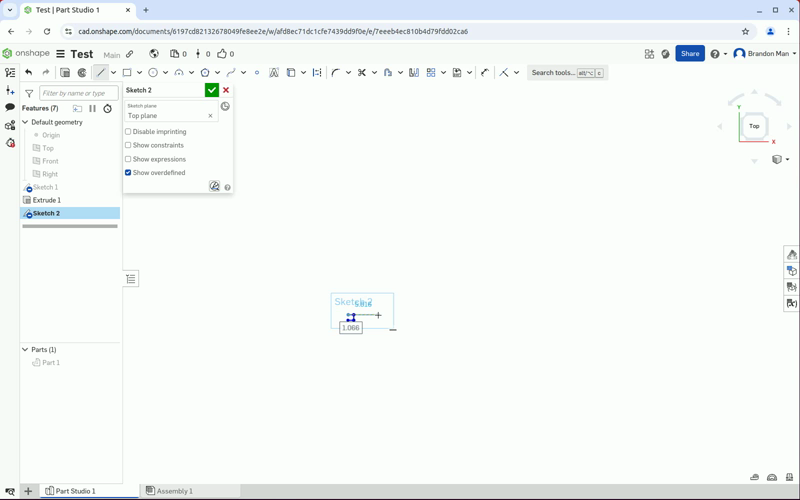
mouse_move(348, 320)
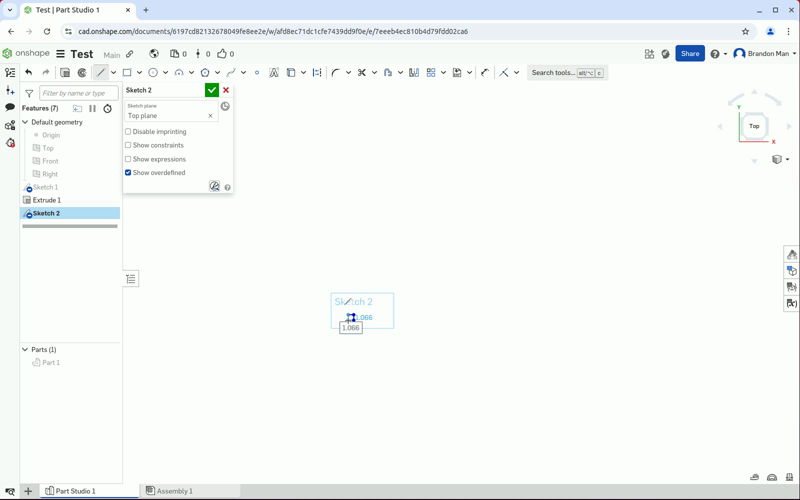
scroll(6)
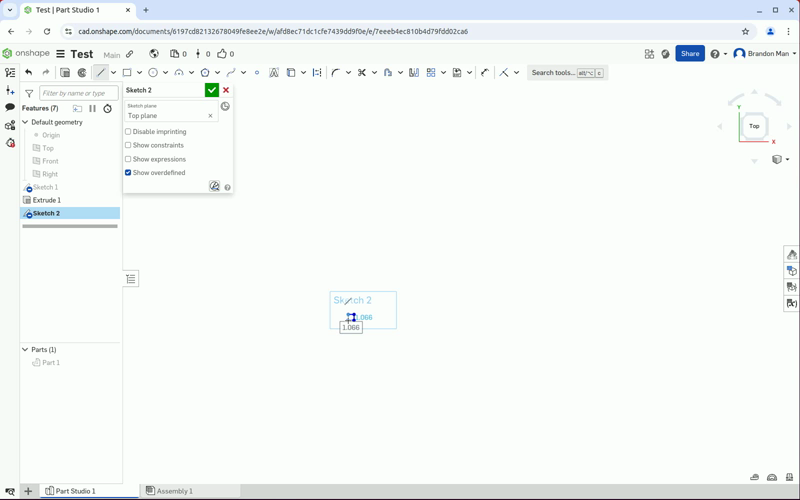
scroll(6)
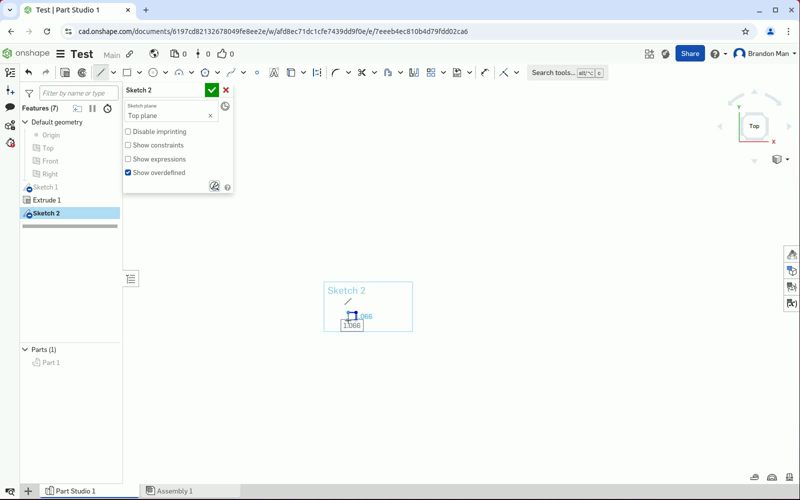
scroll(6)
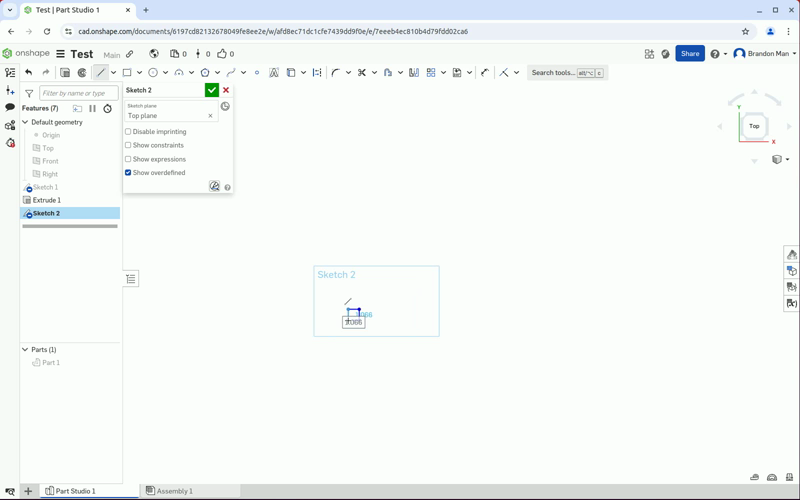
scroll(6)
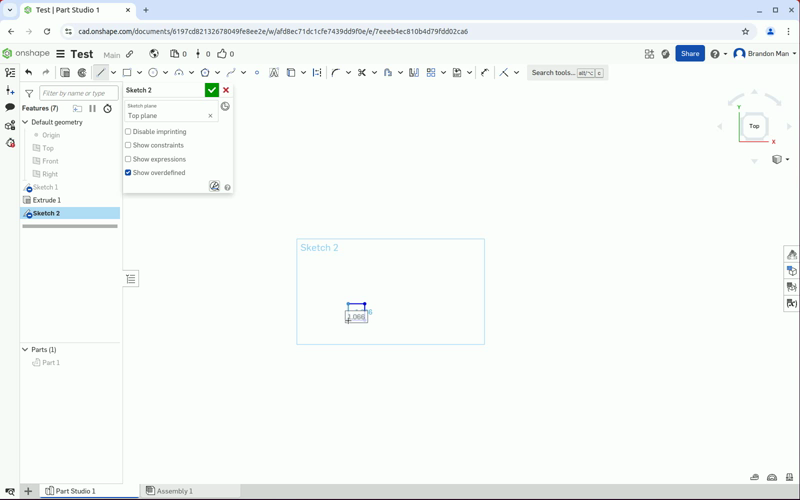
scroll(6)
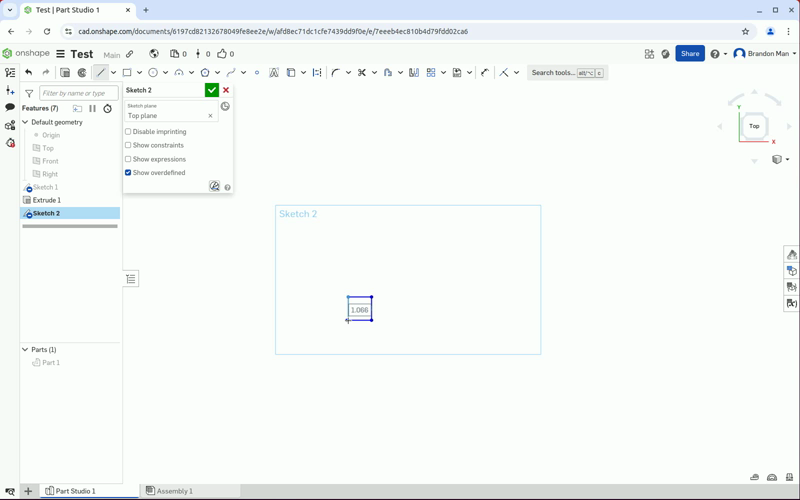
scroll(6)
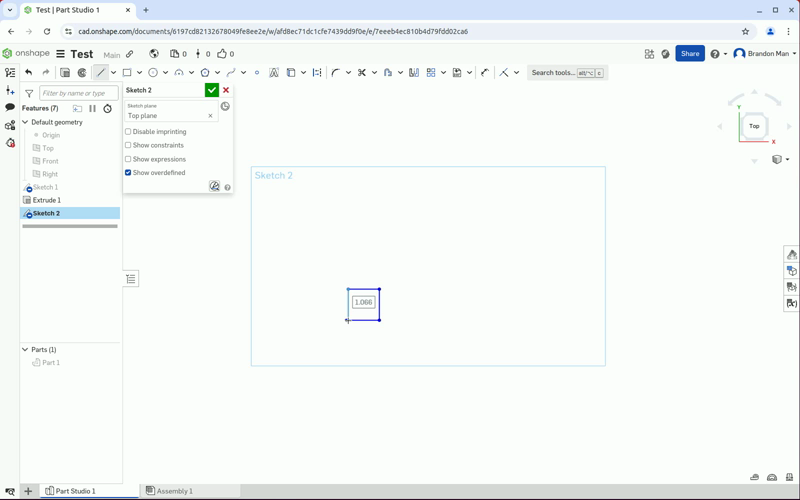
scroll(6)
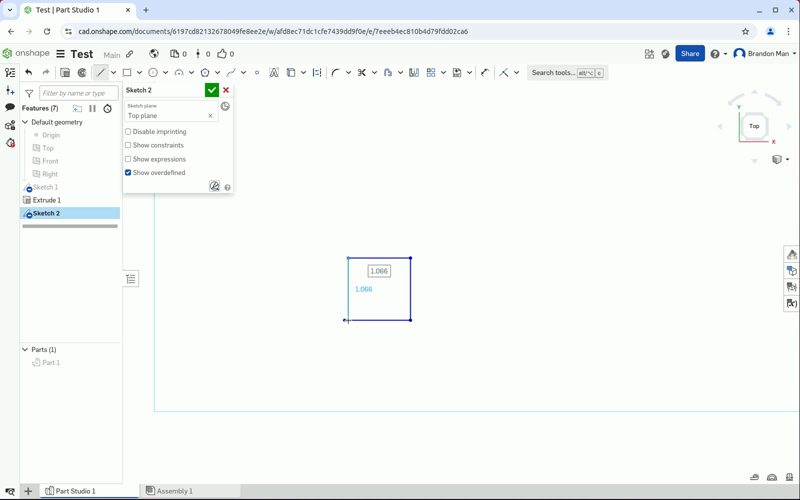
key_up(shift)
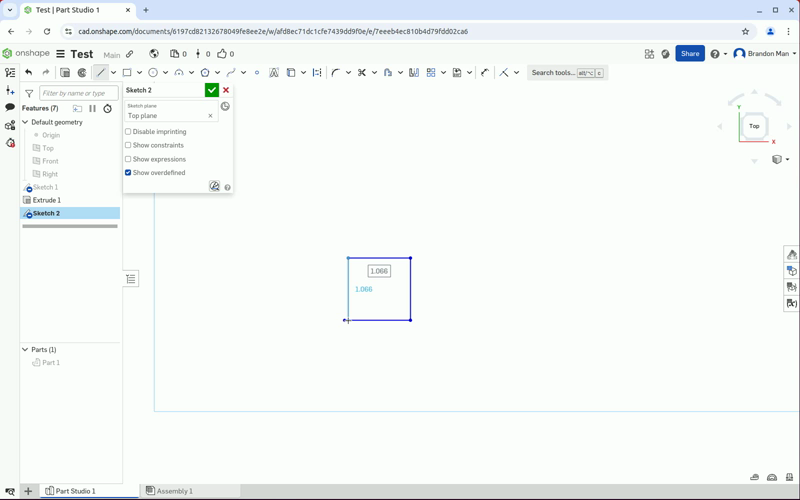
click(348, 320)
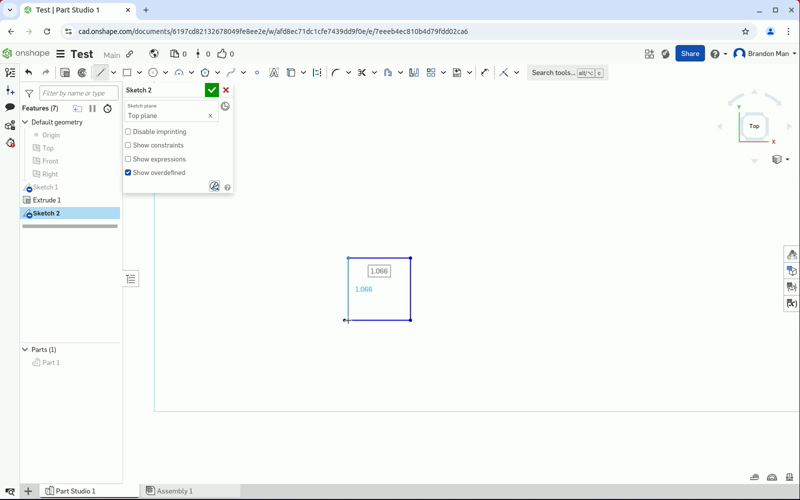
scroll(-6)
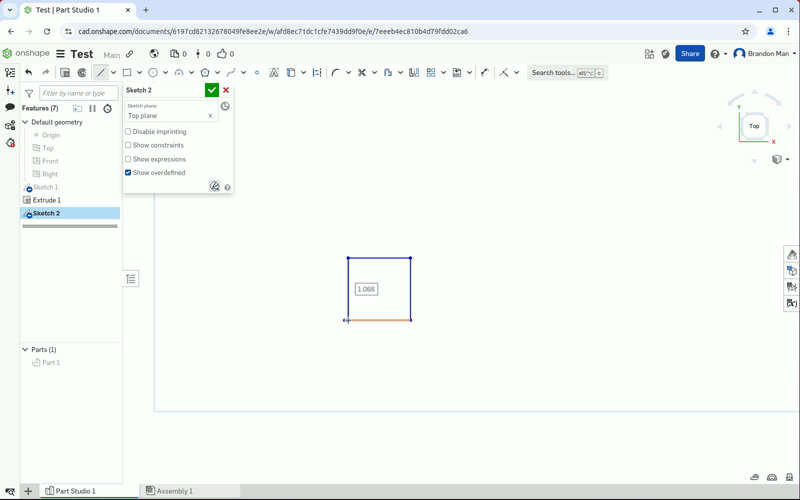
scroll(-6)
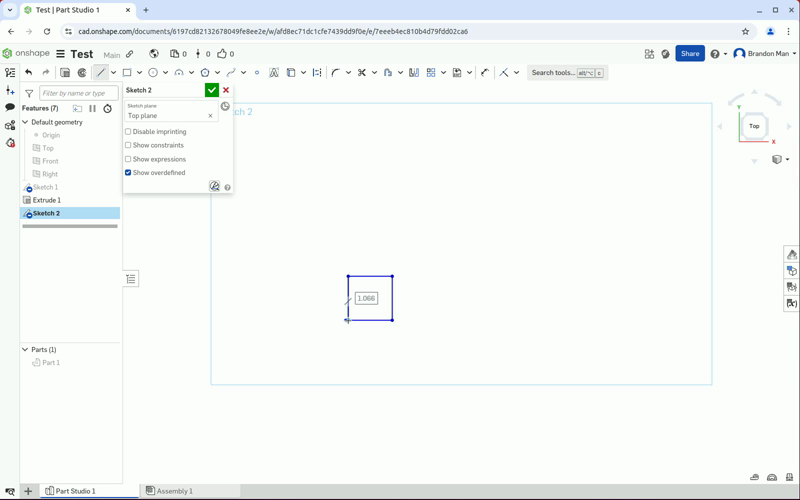
scroll(-6)
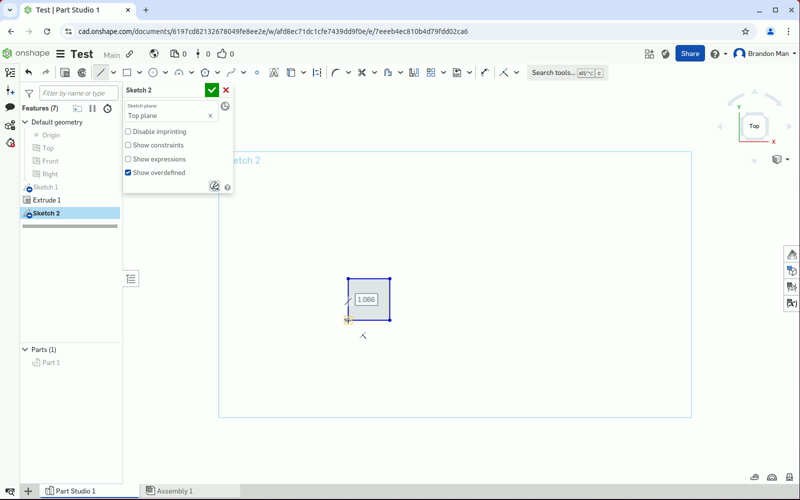
scroll(-6)
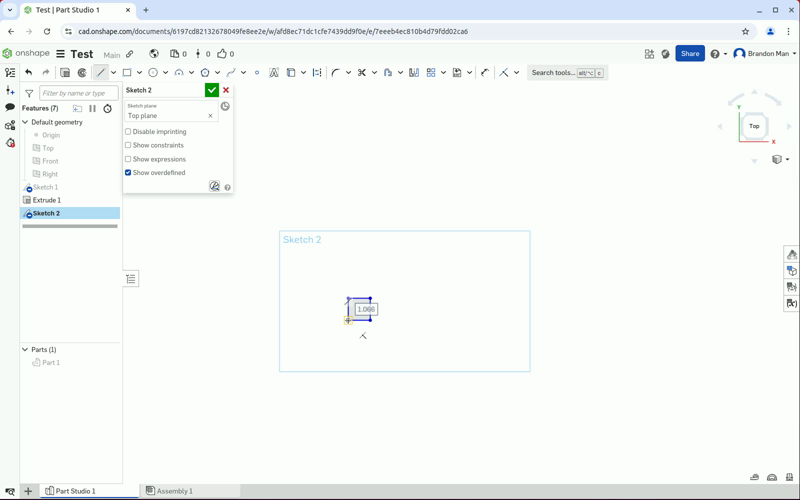
scroll(-6)
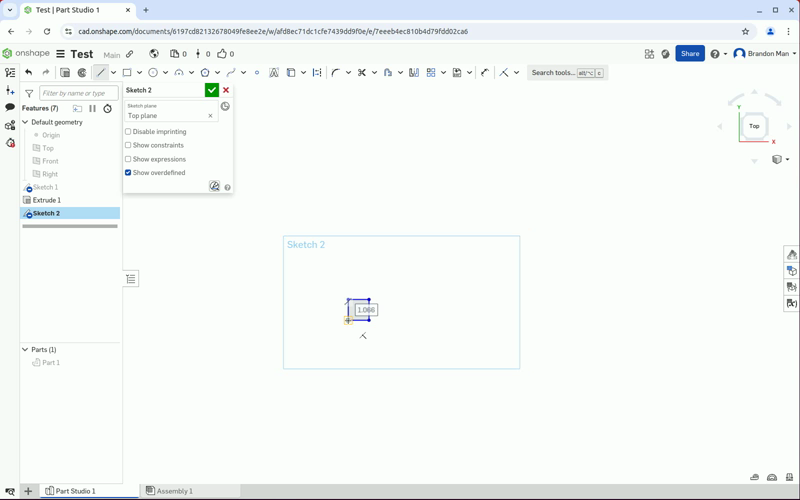
scroll(-6)
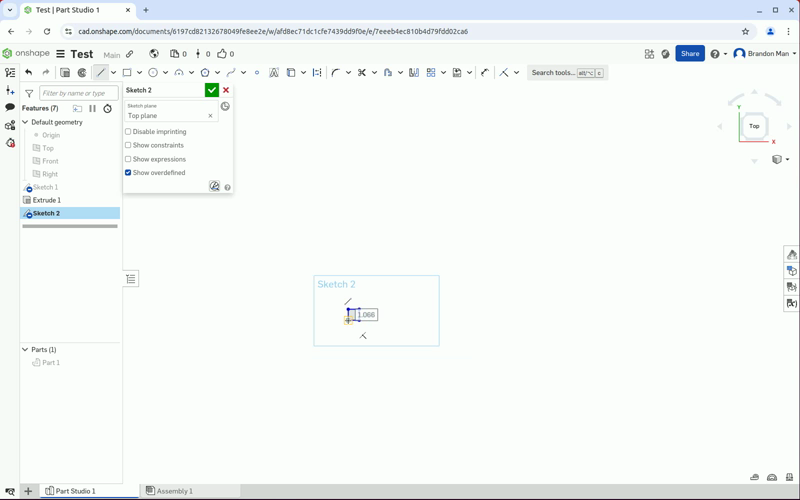
scroll(-6)
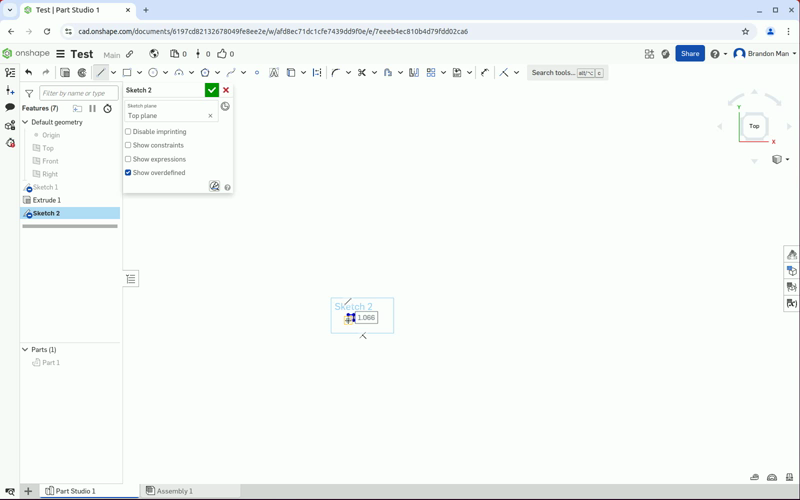
key(esc)
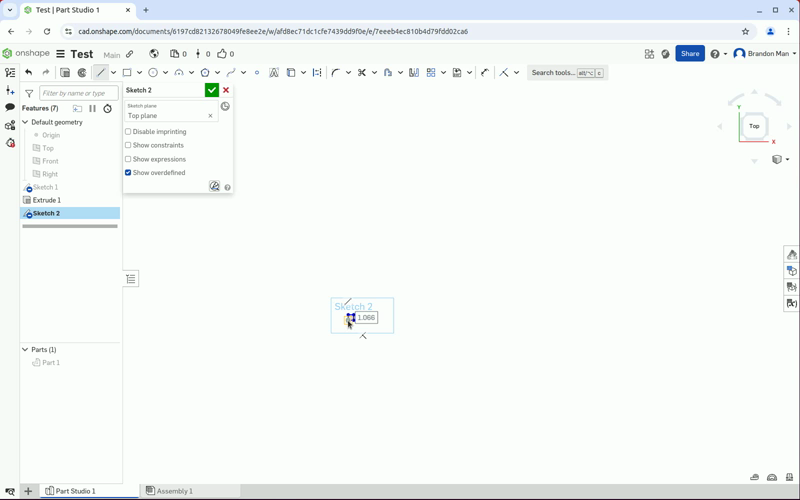
mouse_move(351, 315)
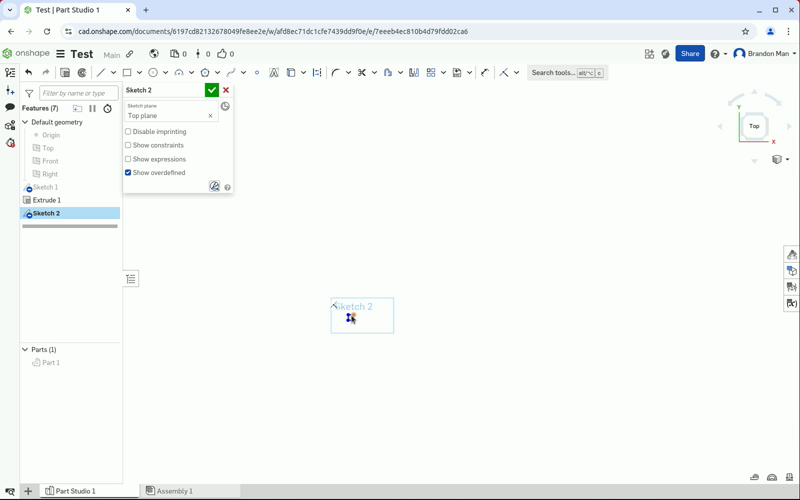
scroll(6)
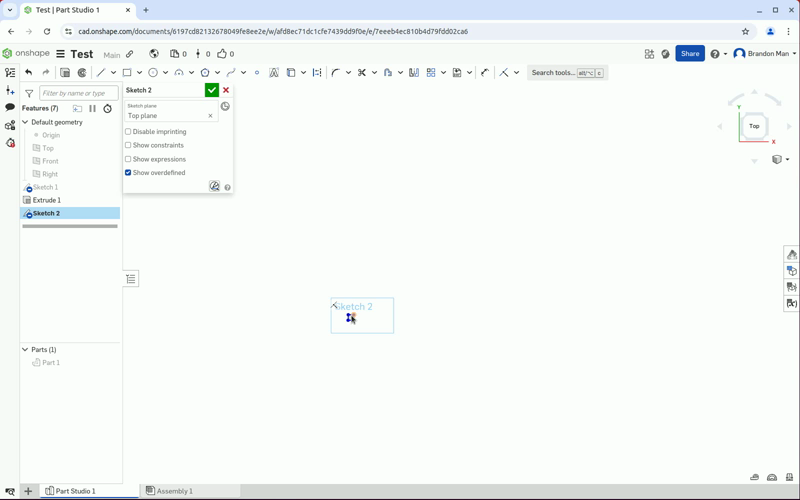
scroll(6)
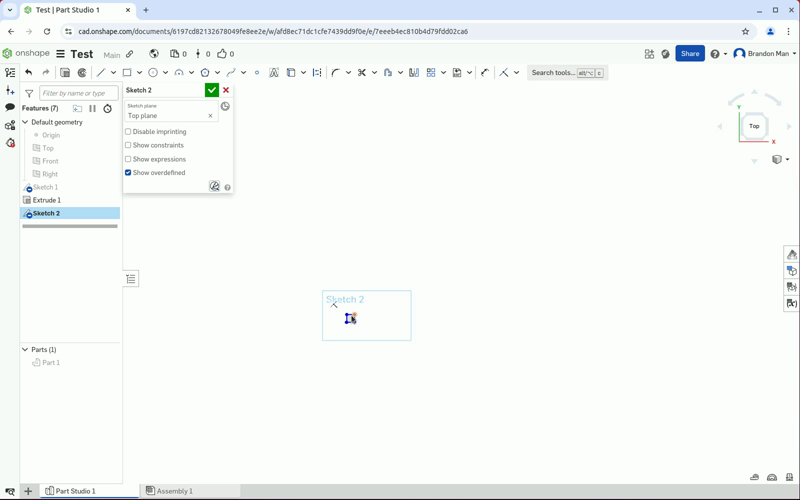
scroll(6)
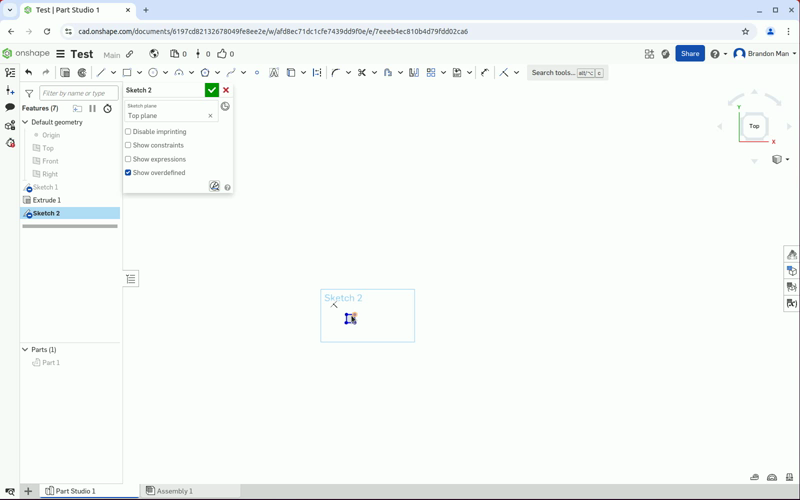
scroll(6)
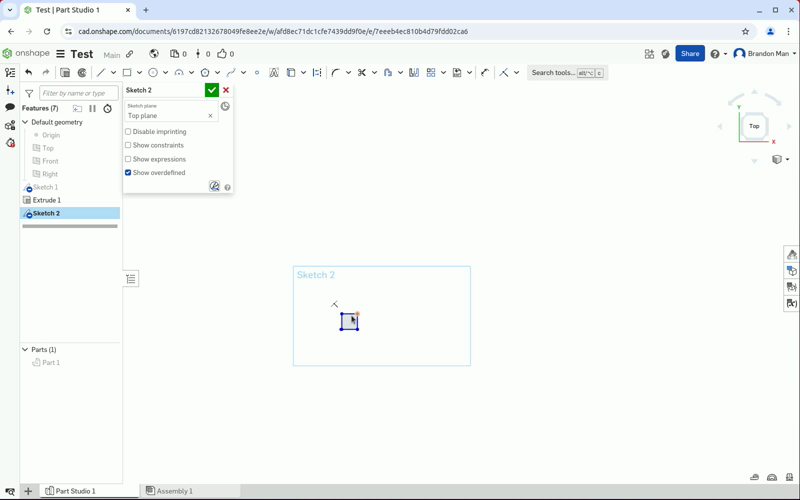
scroll(6)
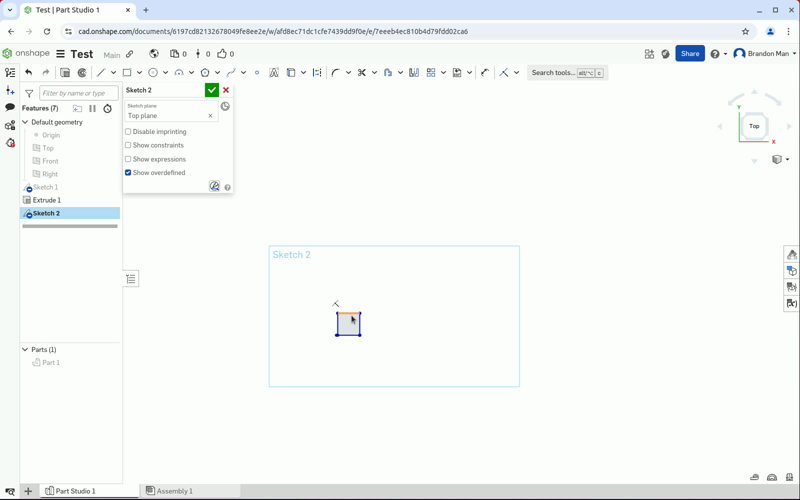
scroll(6)
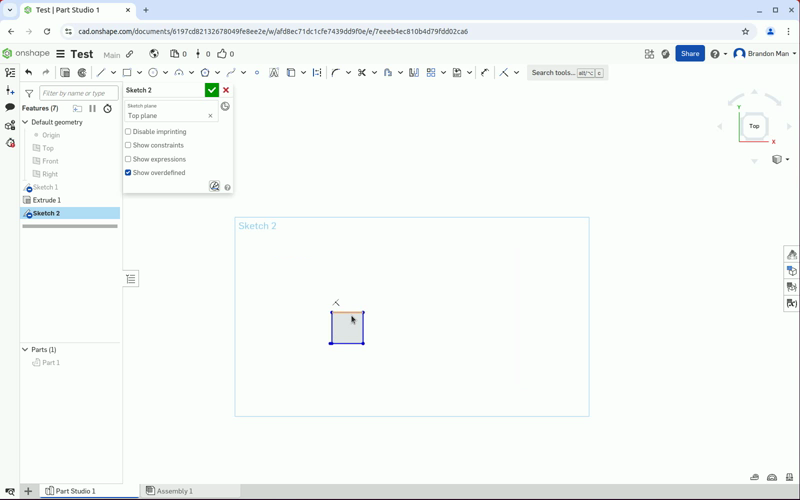
scroll(6)
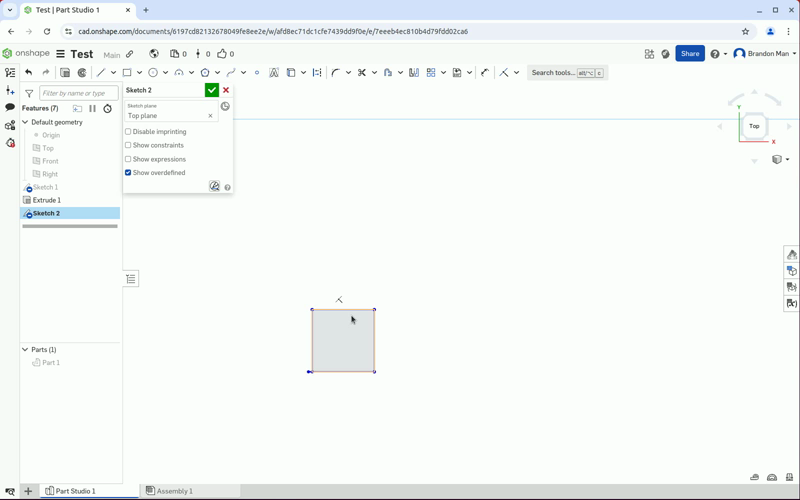
click(351, 315)
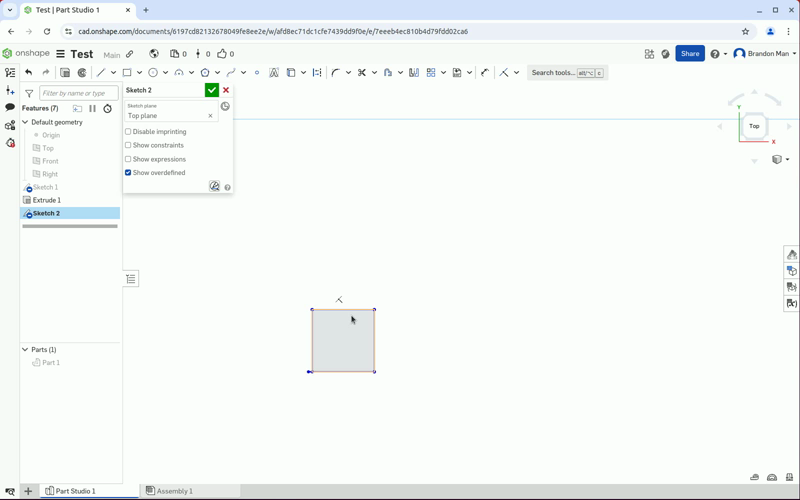
scroll(-6)
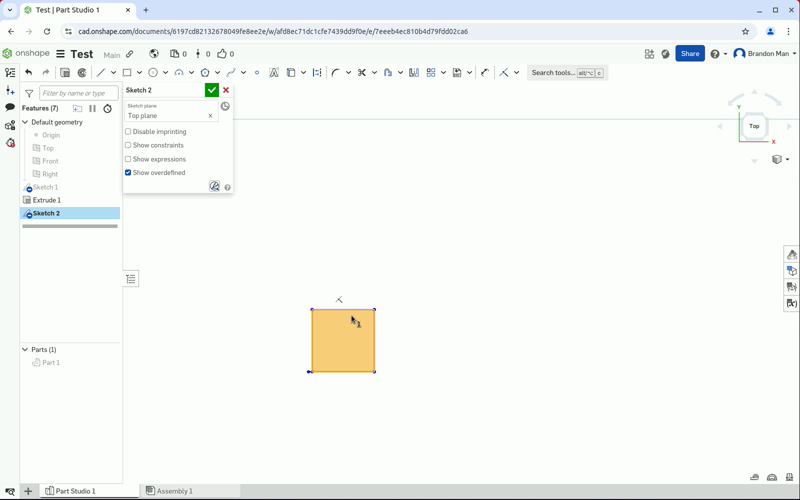
scroll(-6)
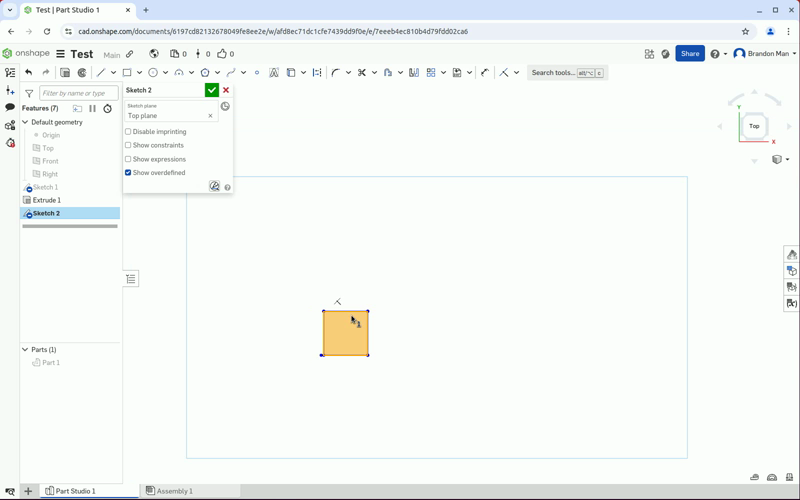
scroll(-6)
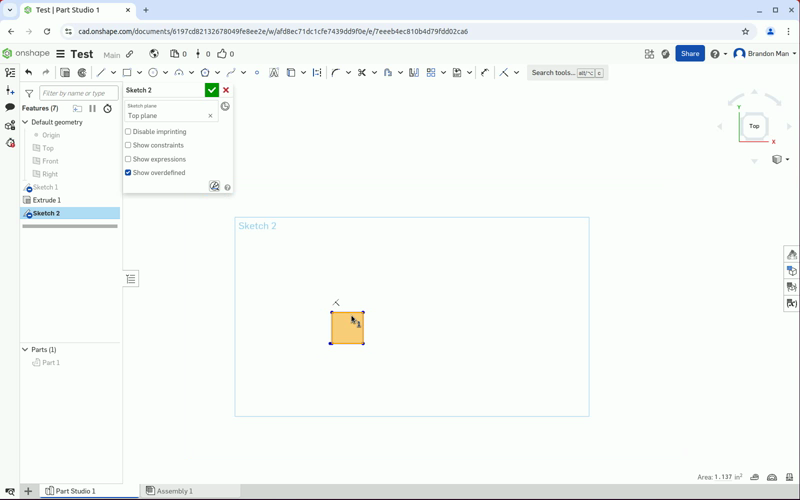
scroll(-6)
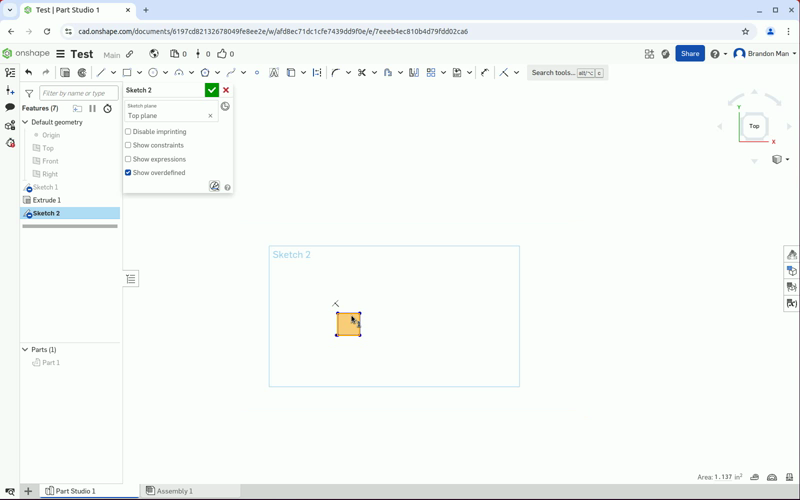
scroll(-6)
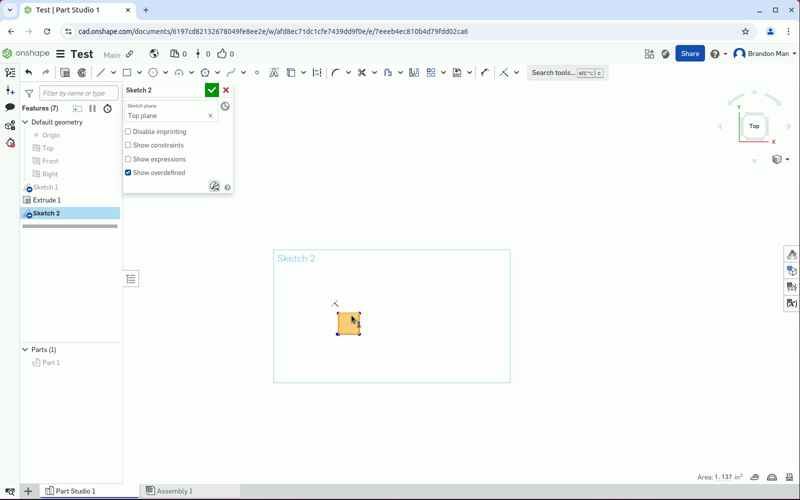
scroll(-6)
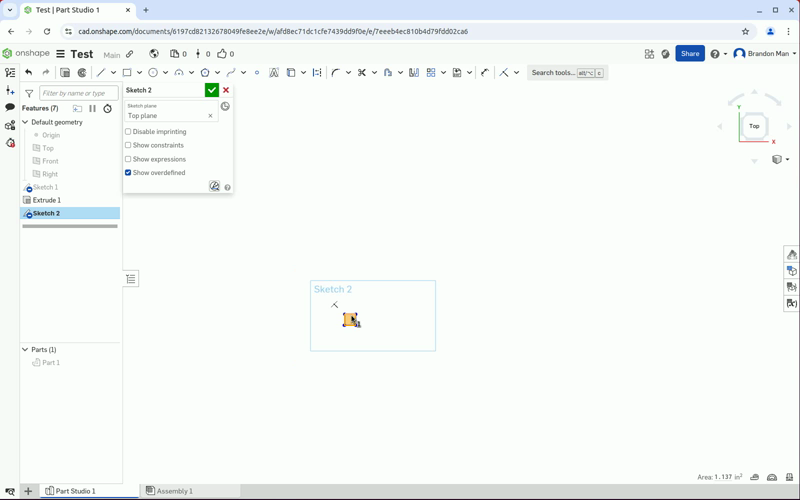
scroll(-6)
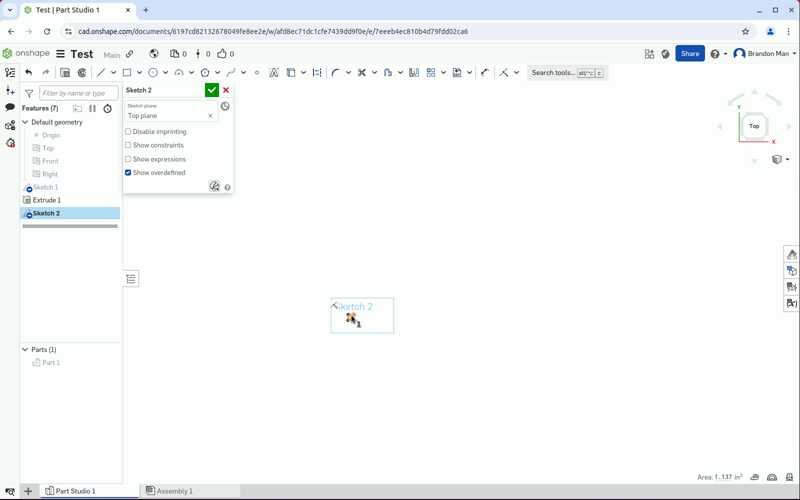
mouse_move(73, 352)
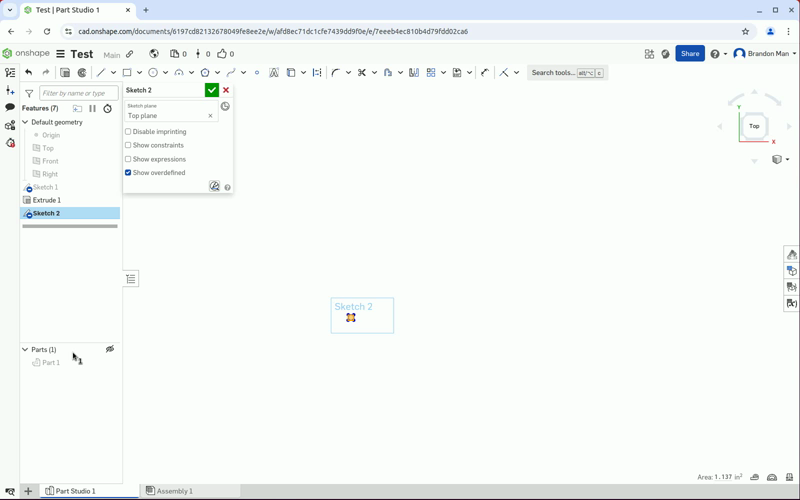
key(shift+y)
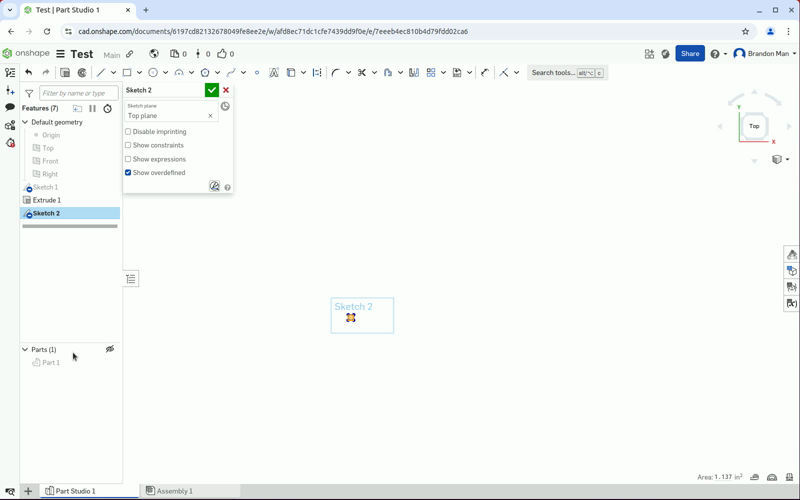
key(shift+e)
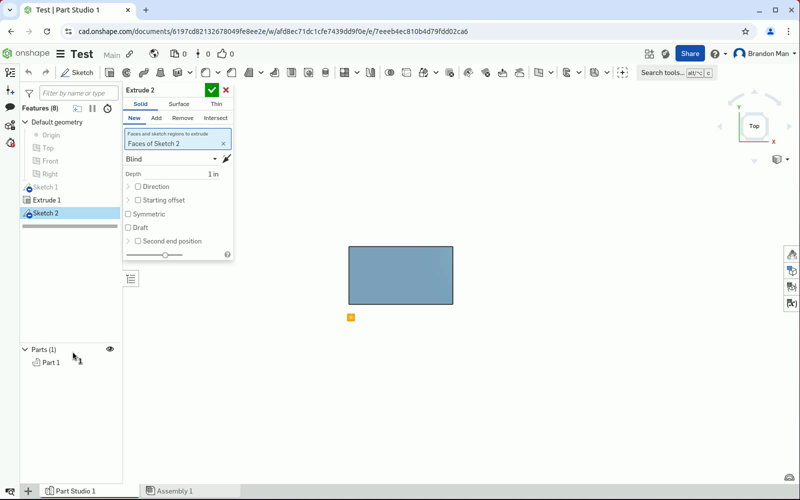
mouse_move(143, 106)
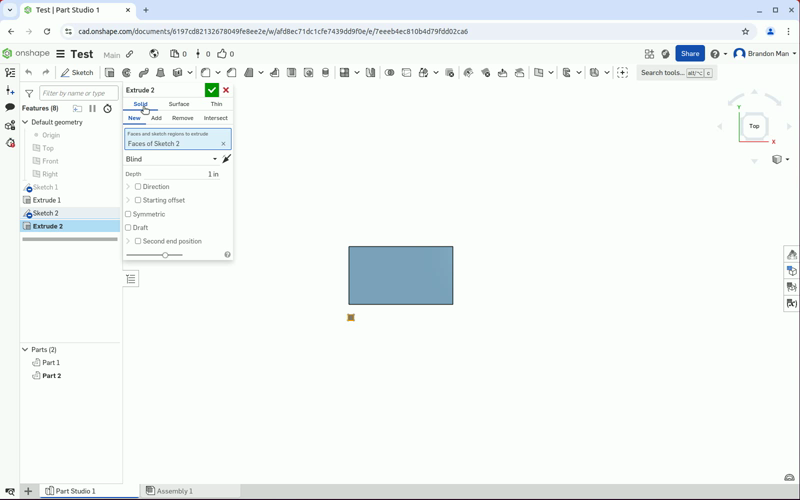
click(143, 106)
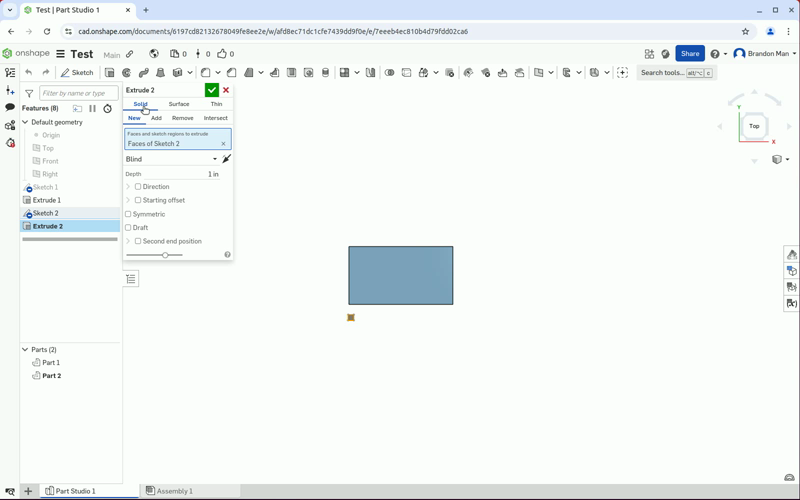
mouse_move(137, 120)
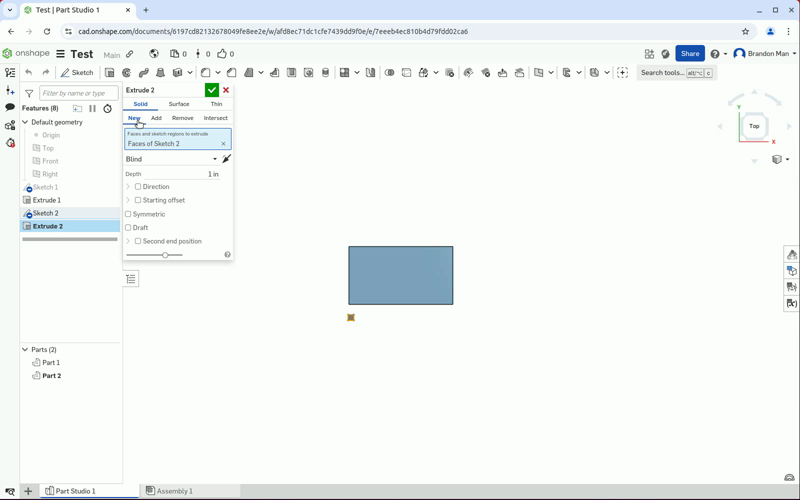
click(137, 120)
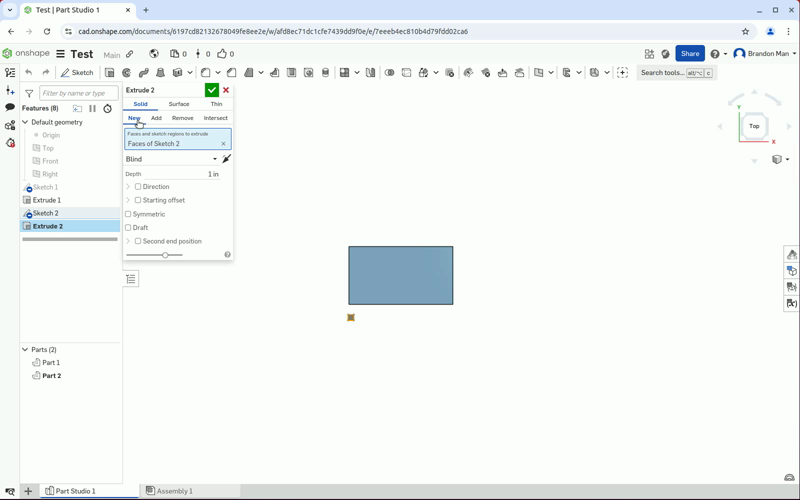
key(tab, 4)
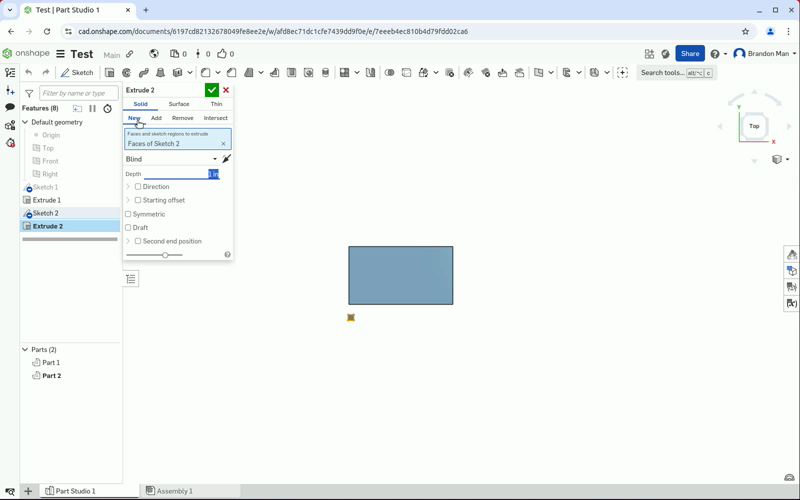
text(0.963)
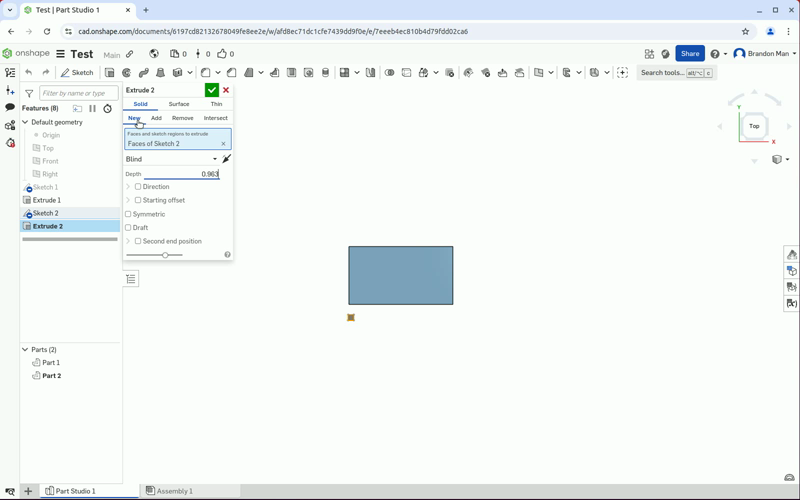
key(enter)
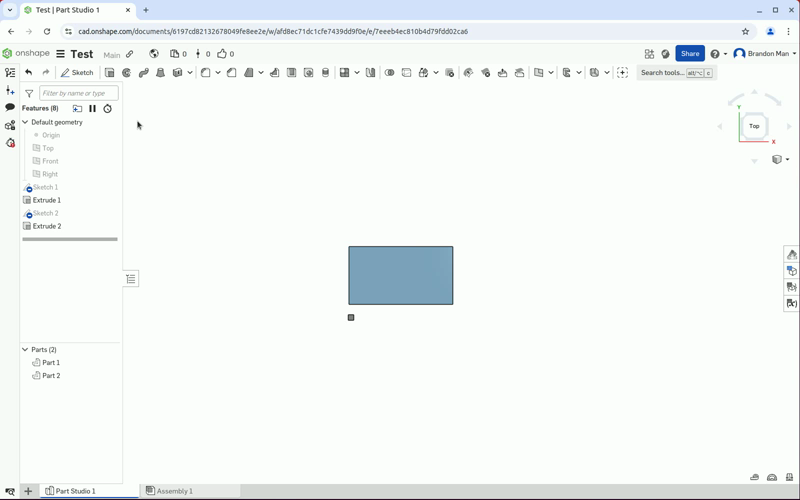
key(shift+h)
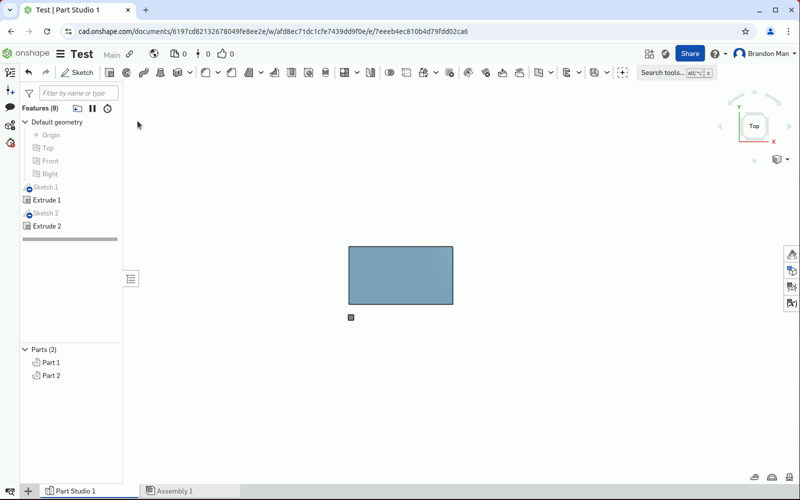
key(shift+h)
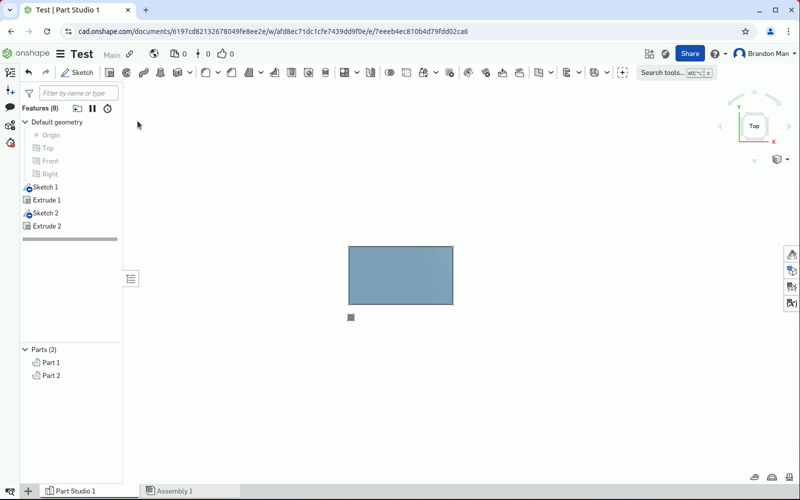
key(shift+7)
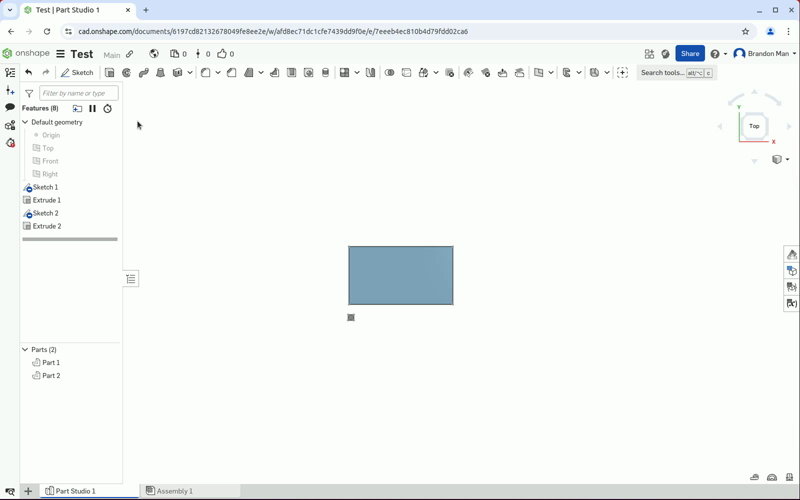
key(up, 3)
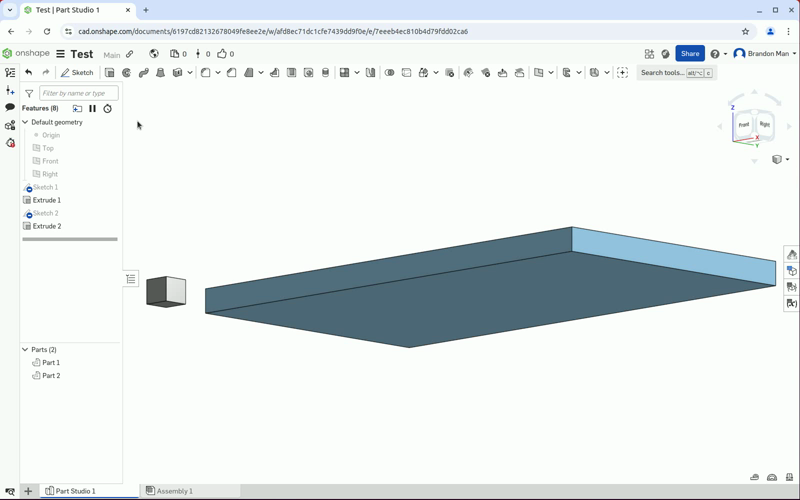
key(left, 3)
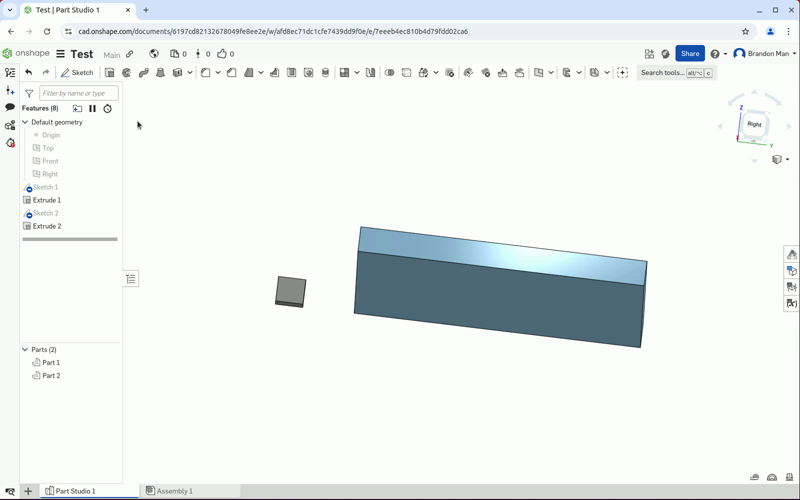
key(right, 3)
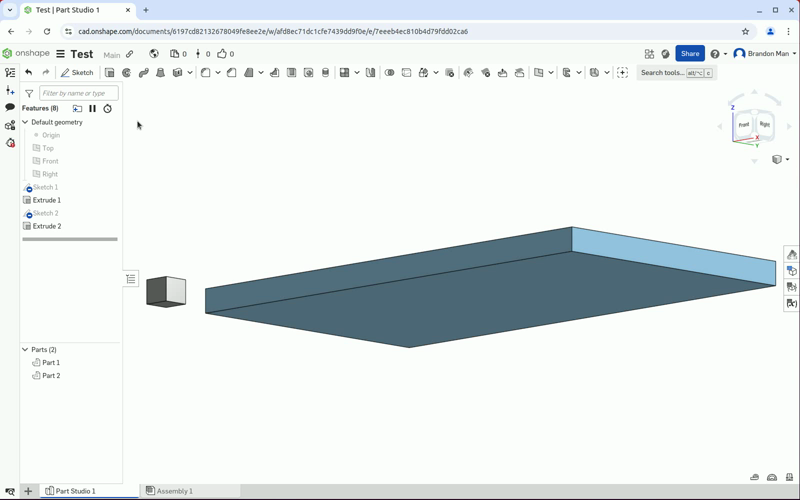
key(down, 3)
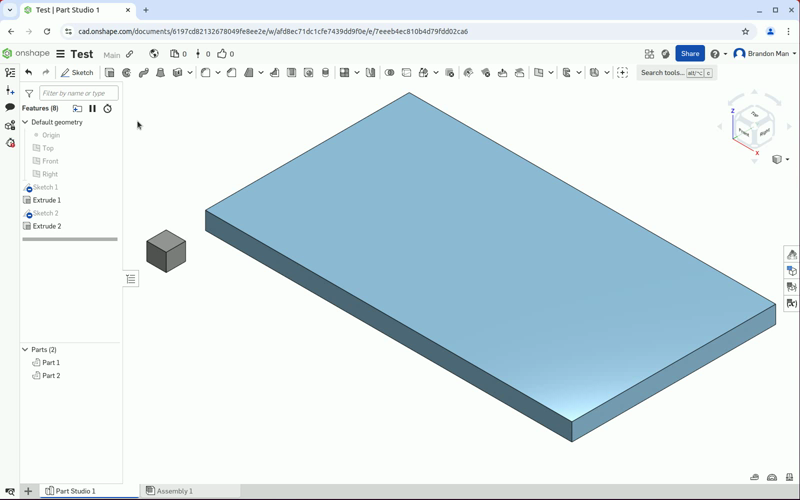
mouse_move(73, 189)
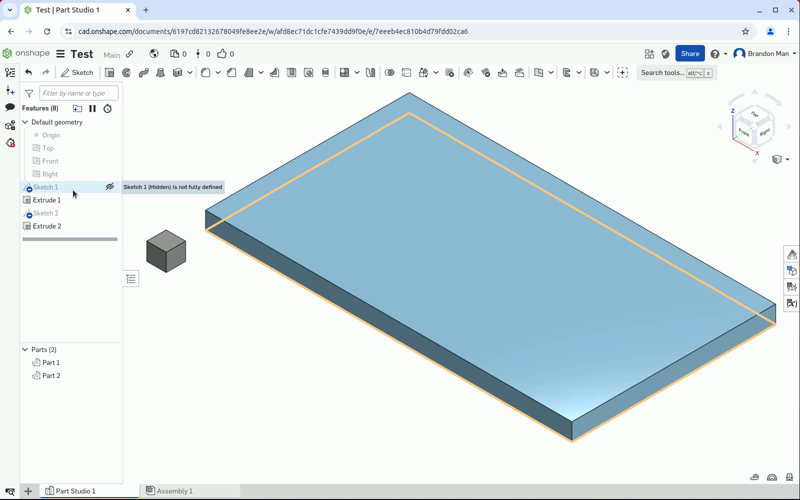
click(73, 189)